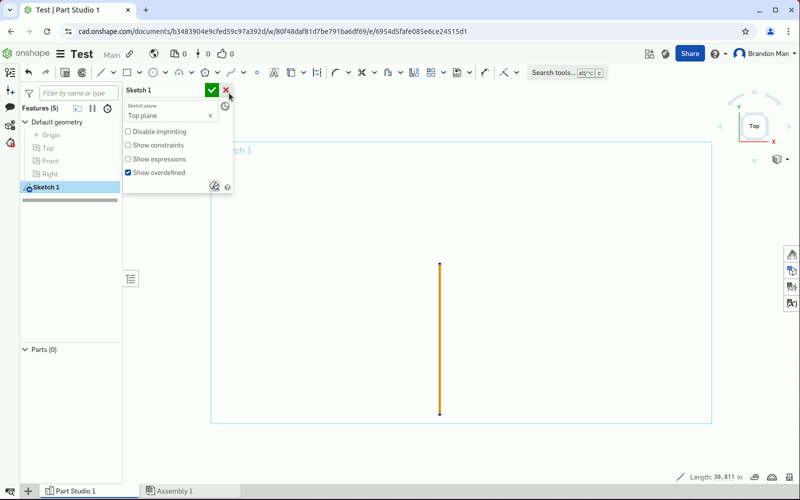
key(shift+h)
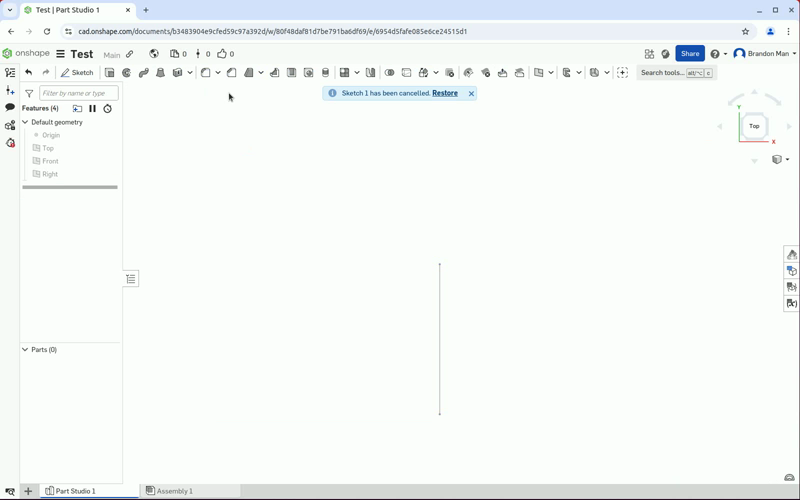
key(shift+s)
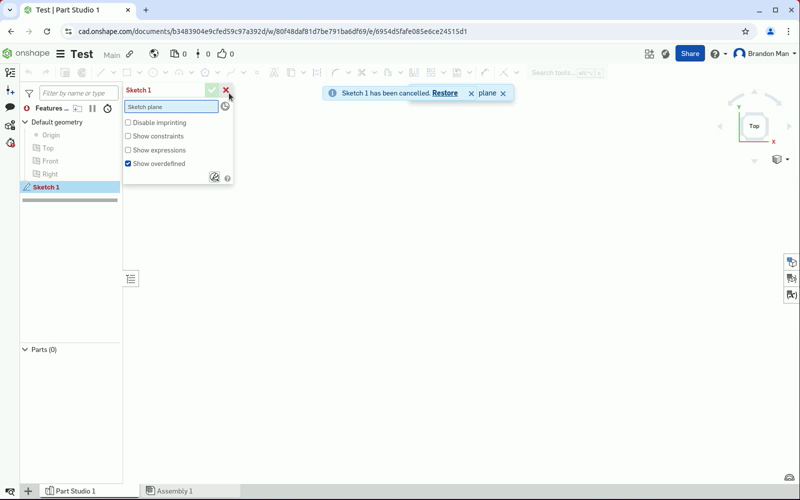
mouse_move(73, 150)
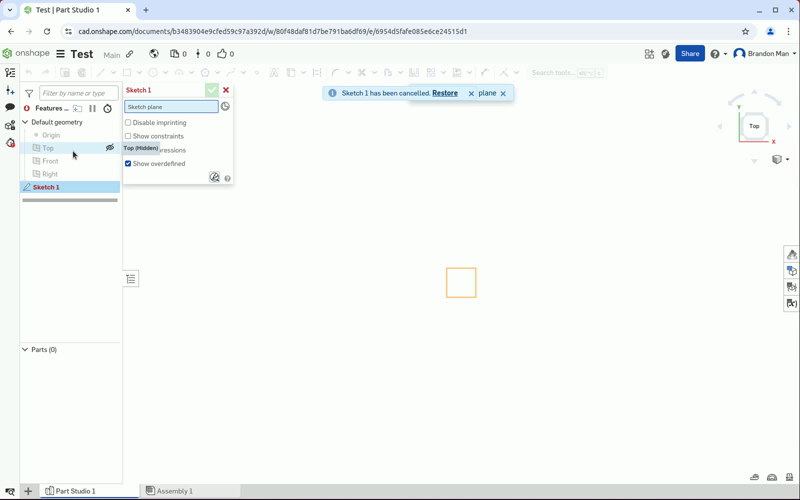
click(73, 150)
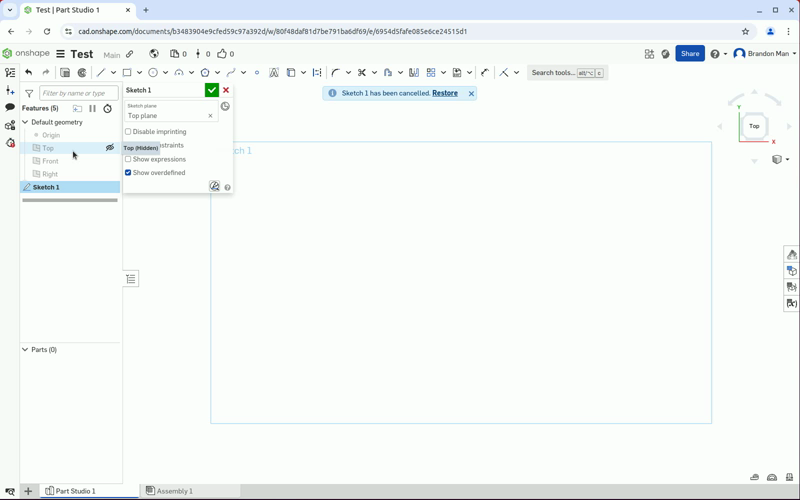
mouse_move(73, 352)
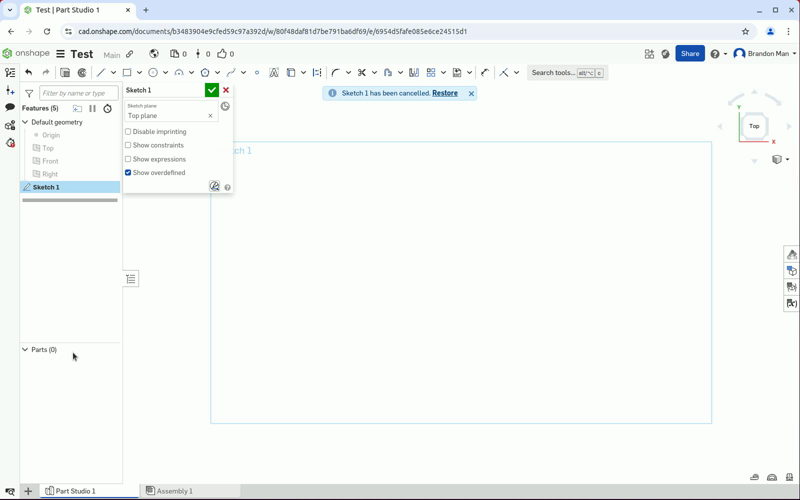
key(y)
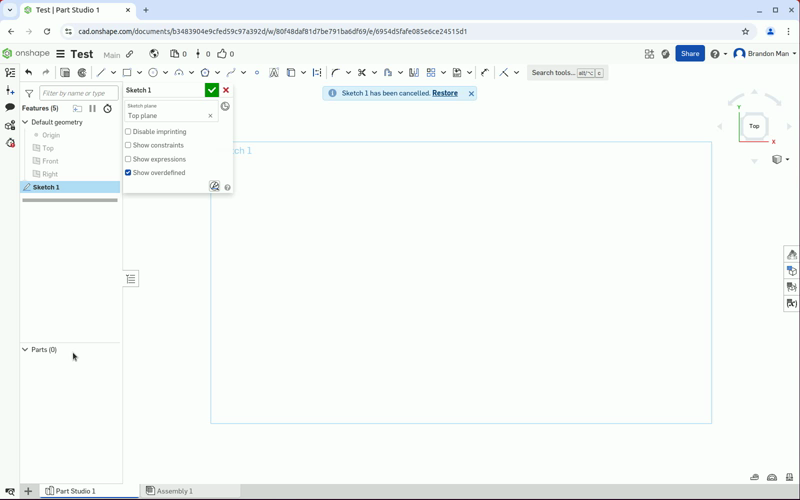
key(l)
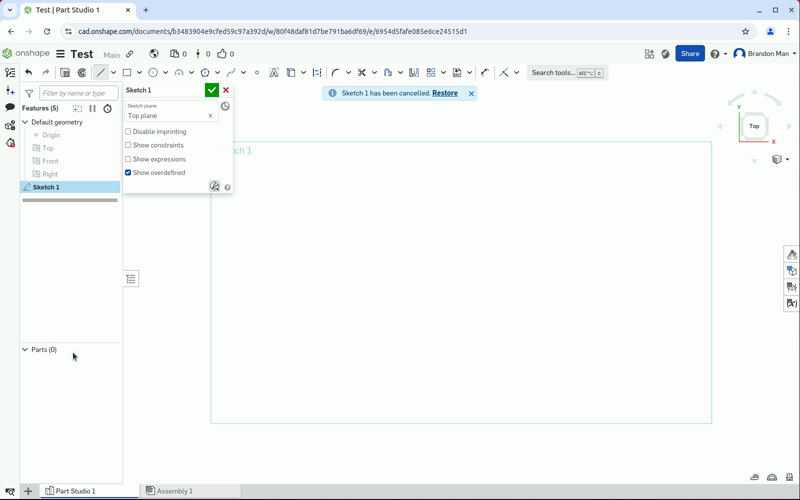
key_down(shift)
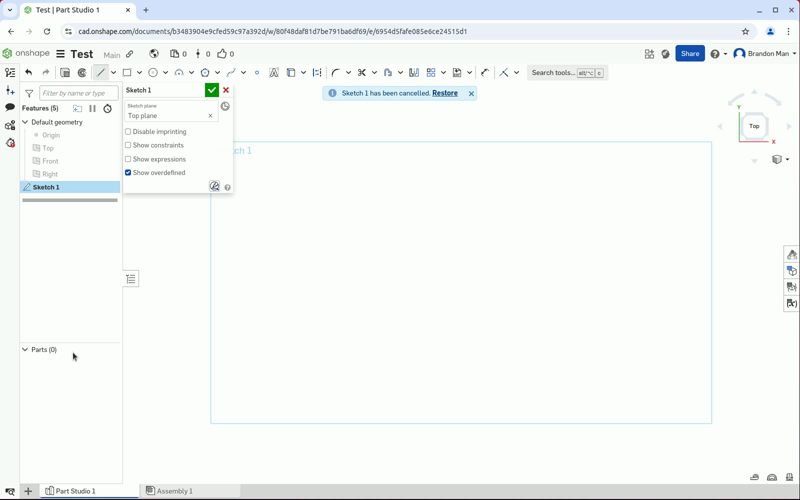
mouse_move(348, 246)
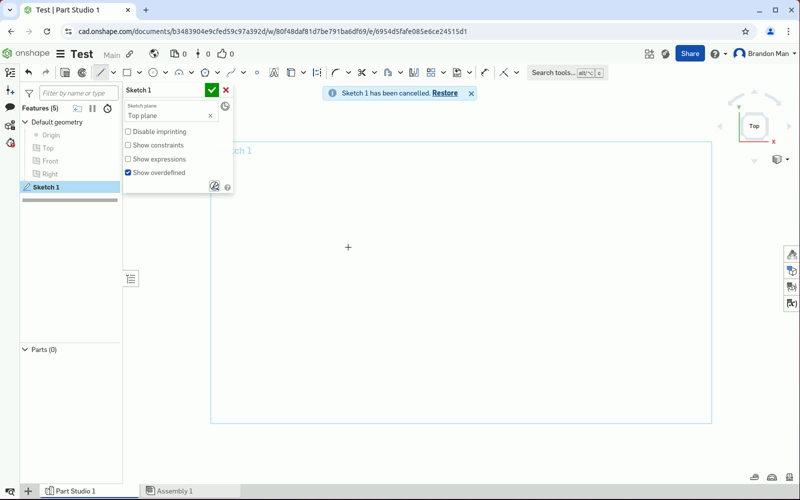
click(348, 246)
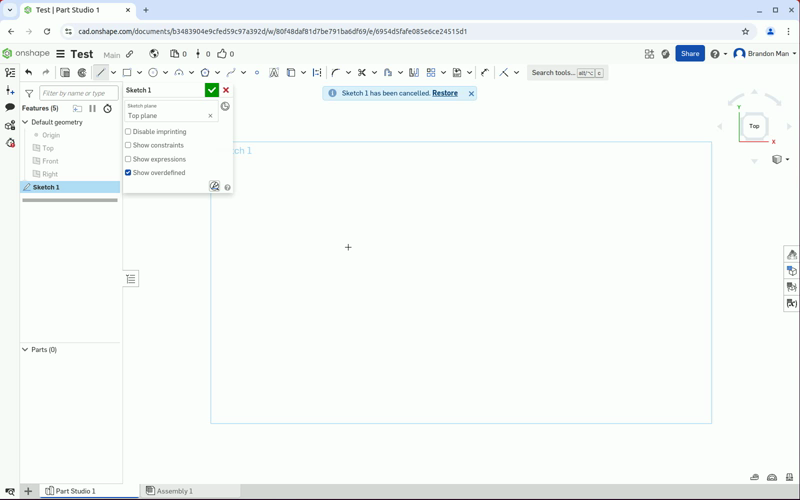
key_up(shift)
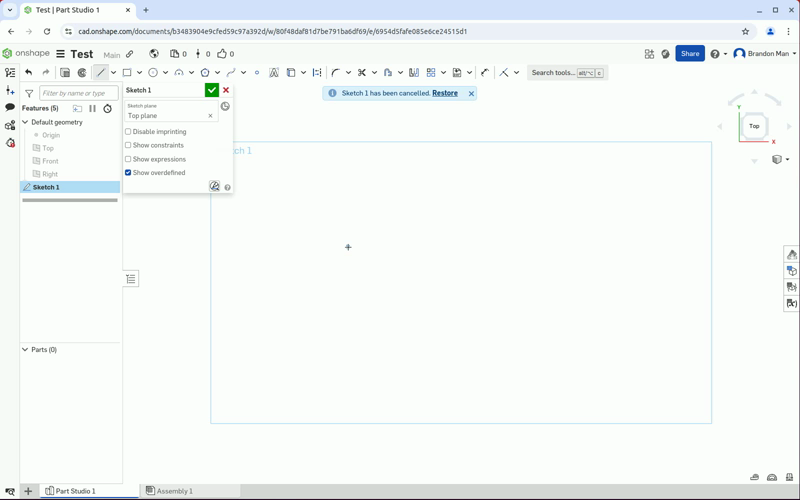
key_down(shift)
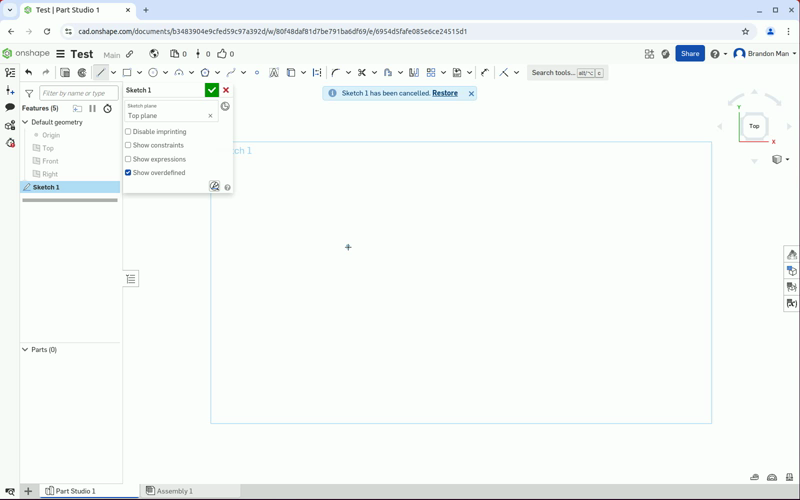
mouse_move(378, 246)
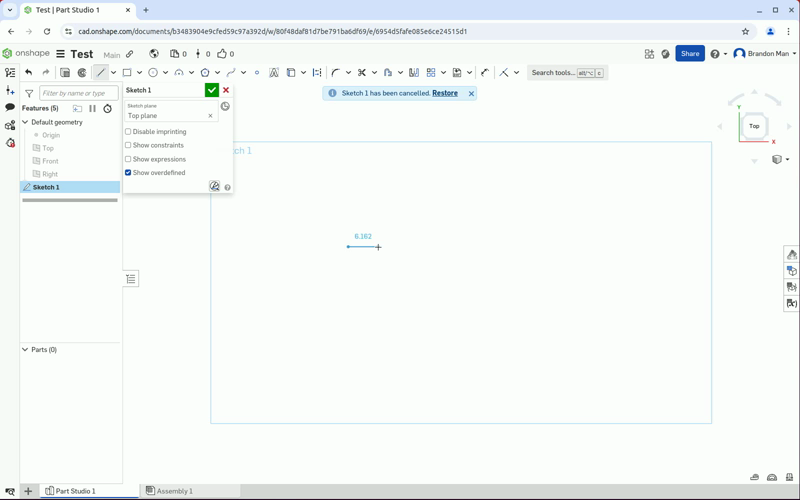
mouse_move(398, 246)
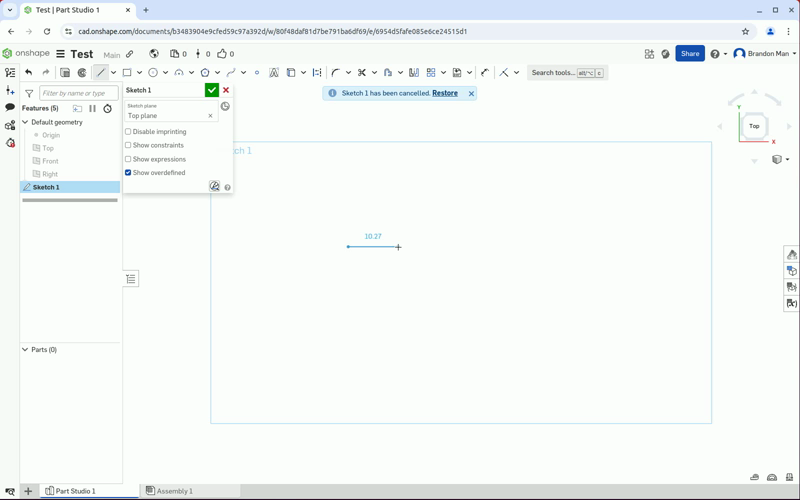
click(398, 246)
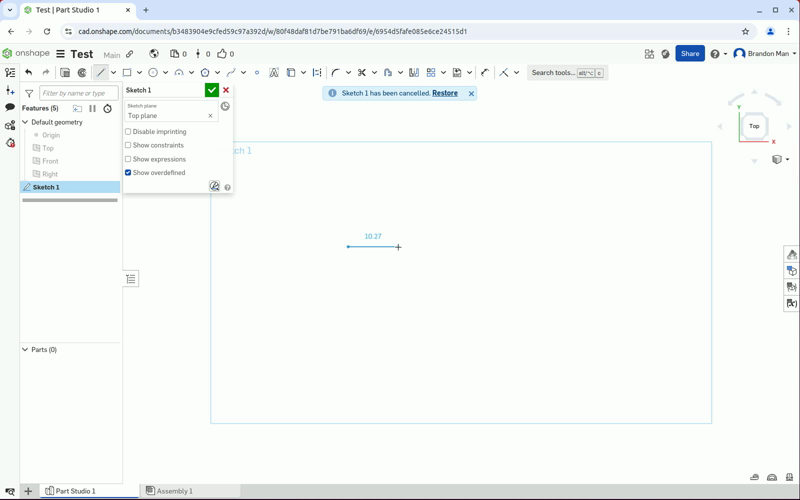
key_up(shift)
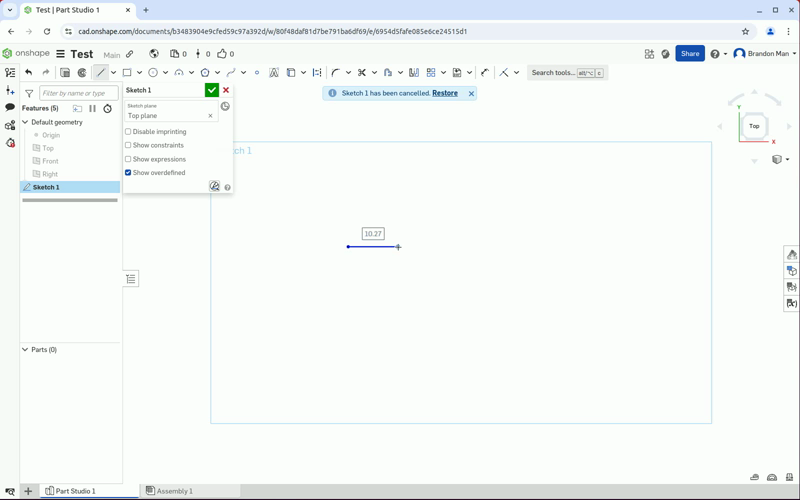
key_down(shift)
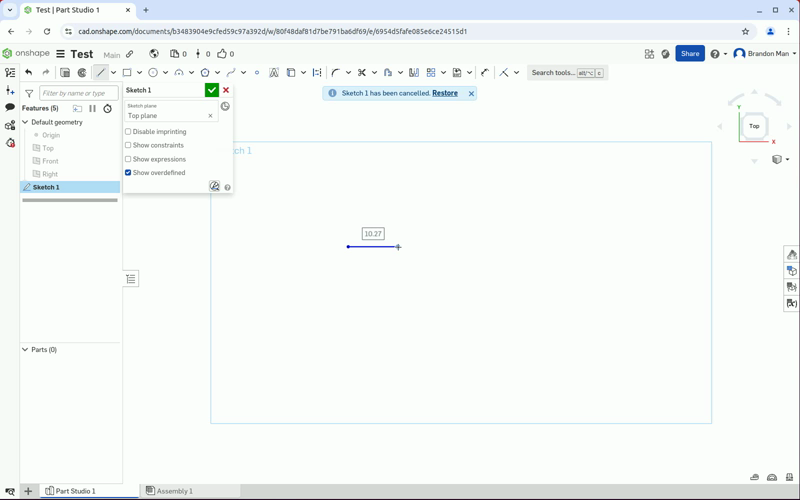
mouse_move(398, 183)
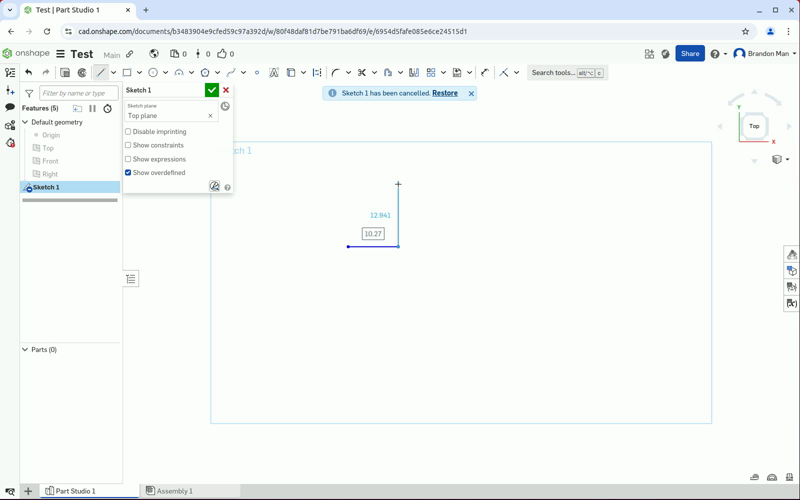
click(398, 183)
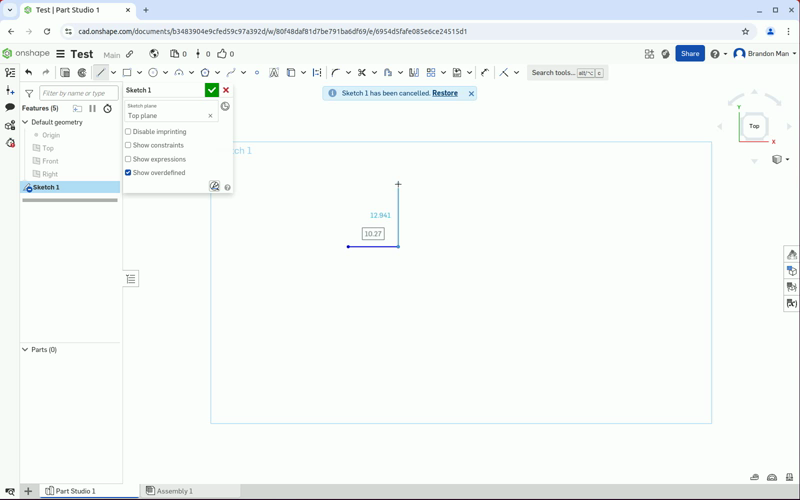
key_up(shift)
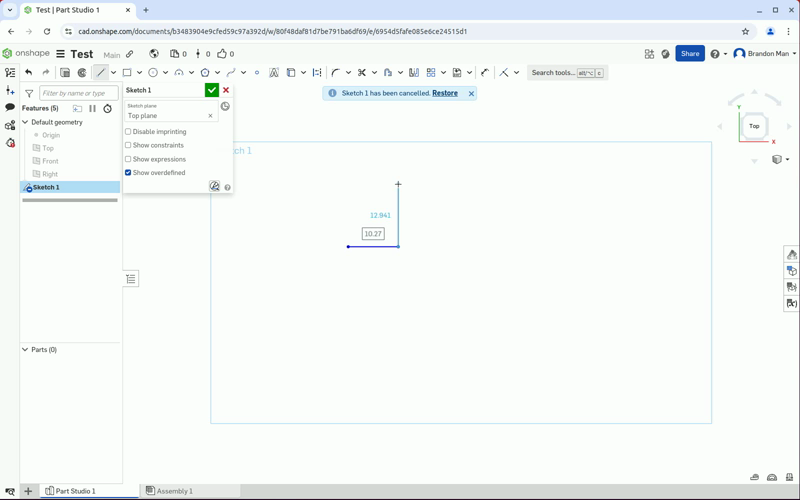
key_down(shift)
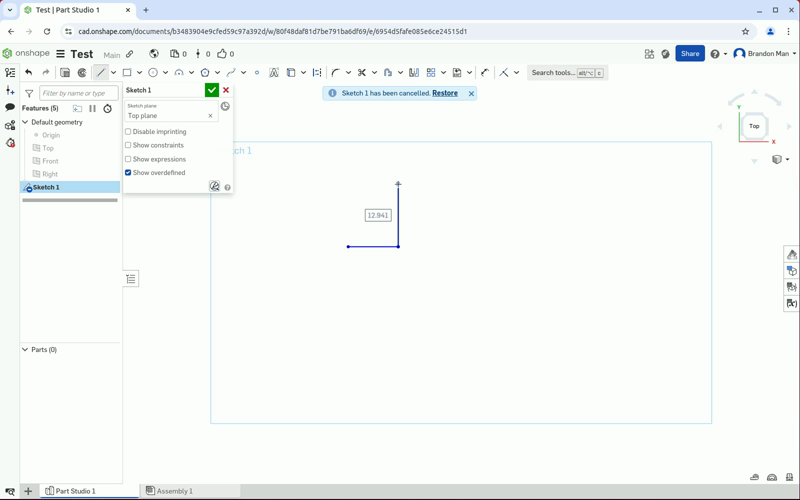
mouse_move(428, 183)
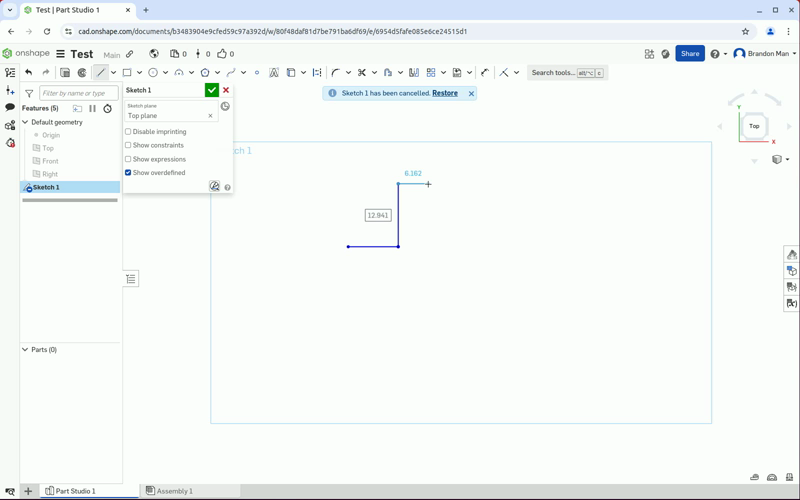
mouse_move(348, 183)
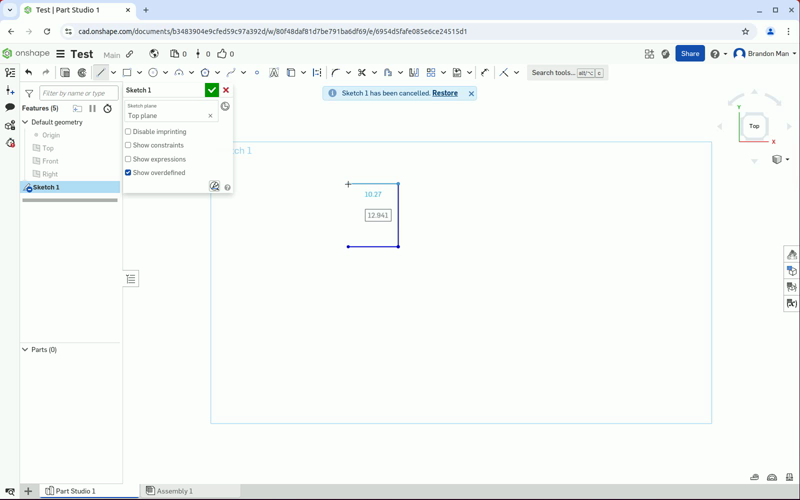
click(348, 183)
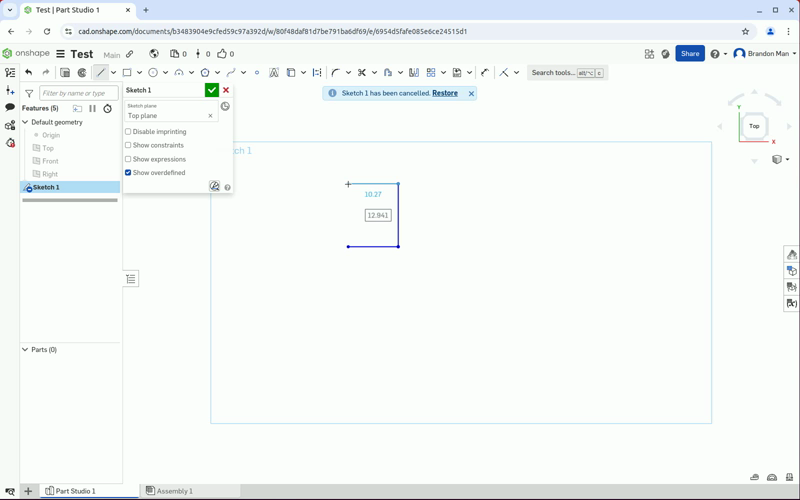
key_up(shift)
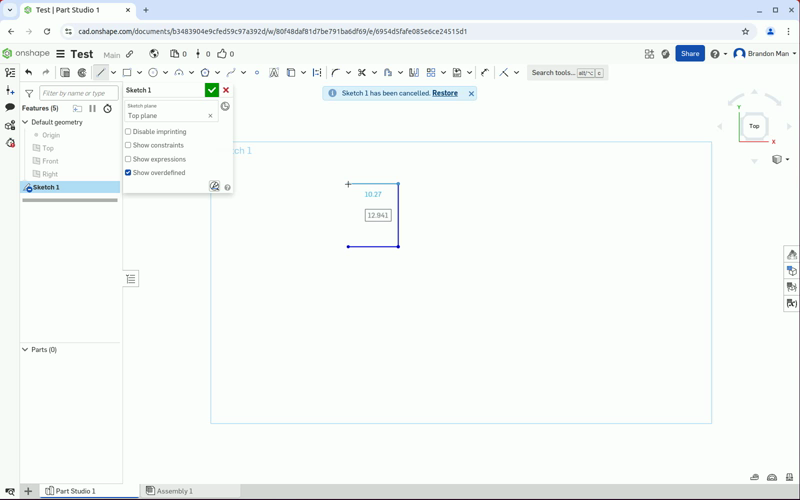
key_down(shift)
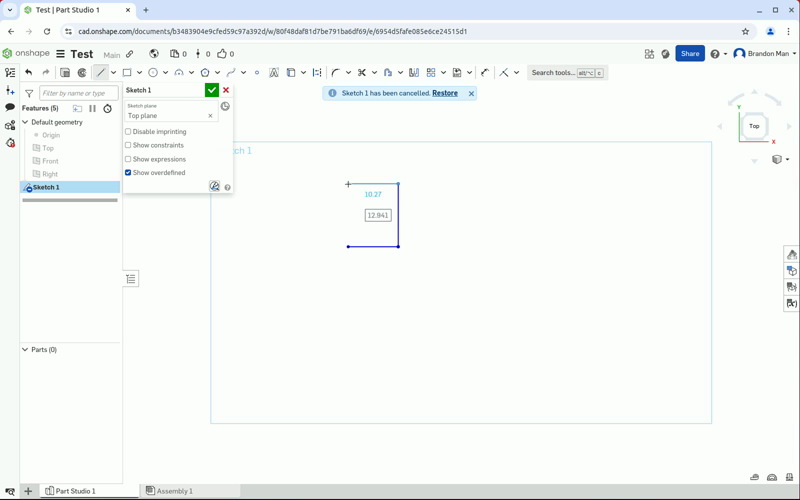
mouse_move(348, 246)
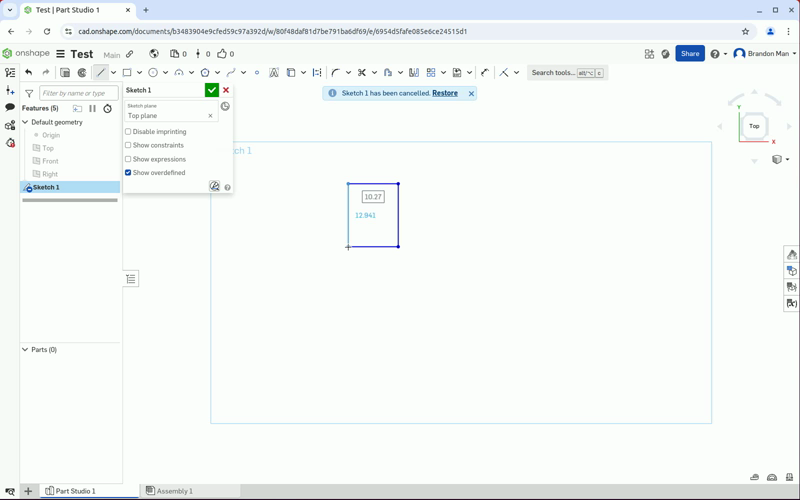
key_up(shift)
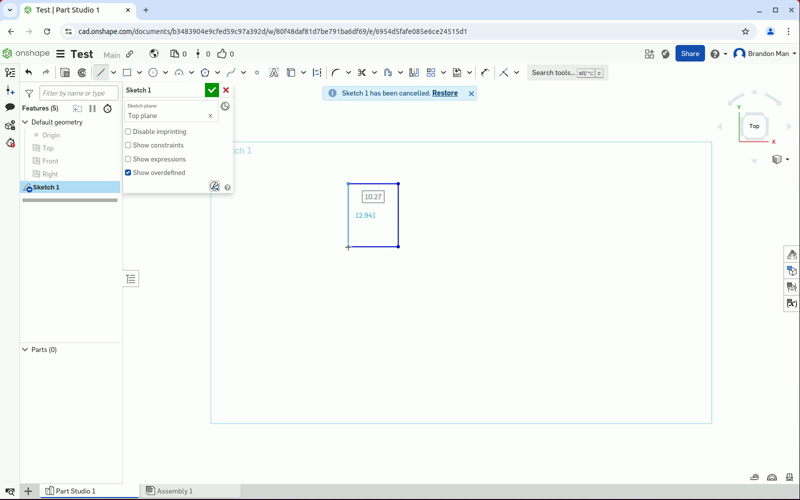
click(348, 246)
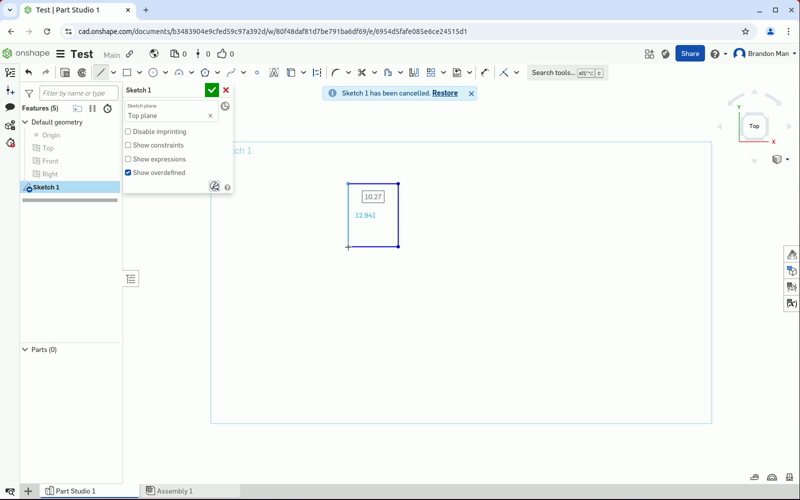
key(esc)
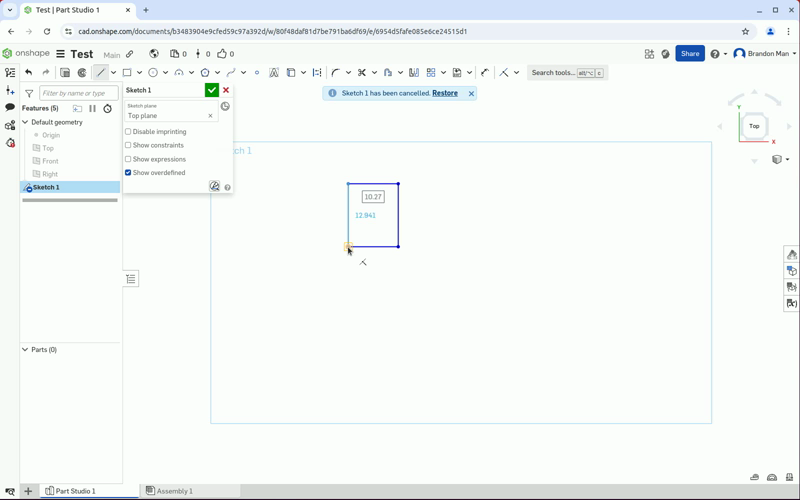
key(c)
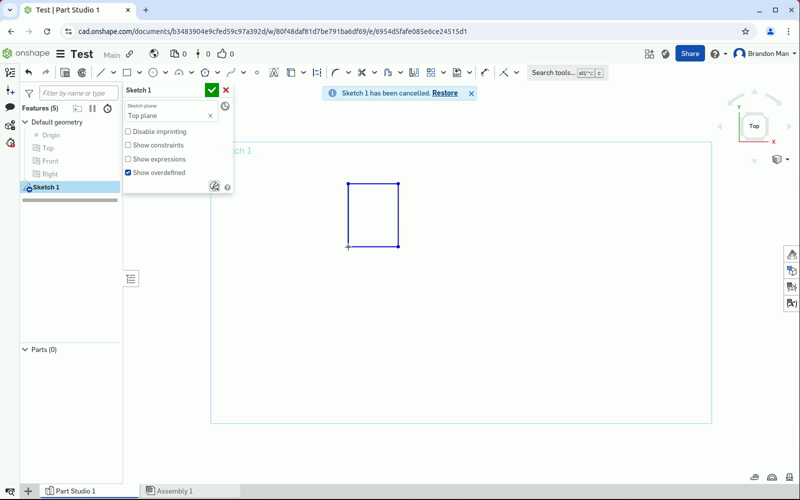
key_down(shift)
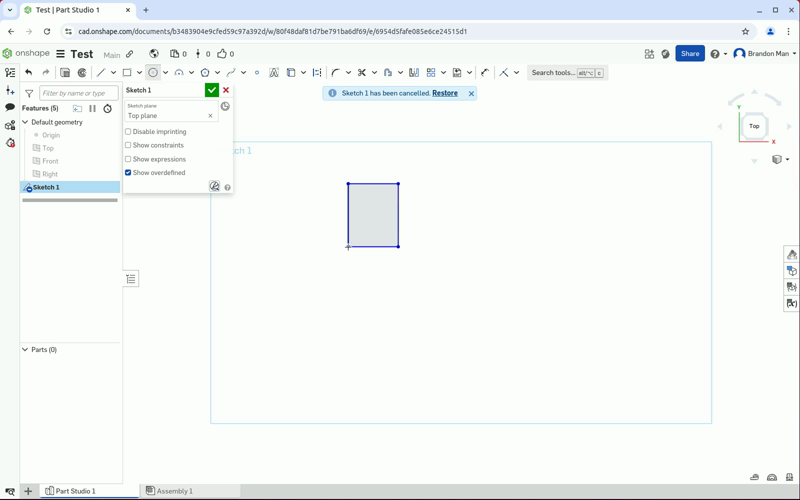
mouse_move(362, 199)
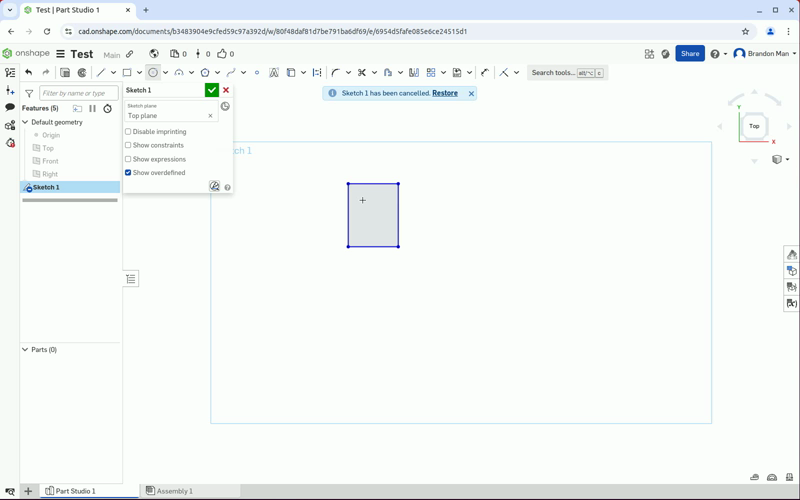
click(362, 199)
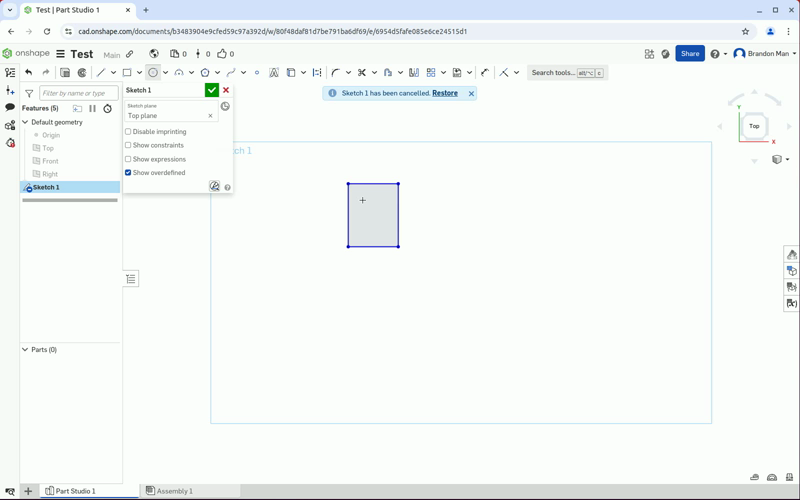
key_up(shift)
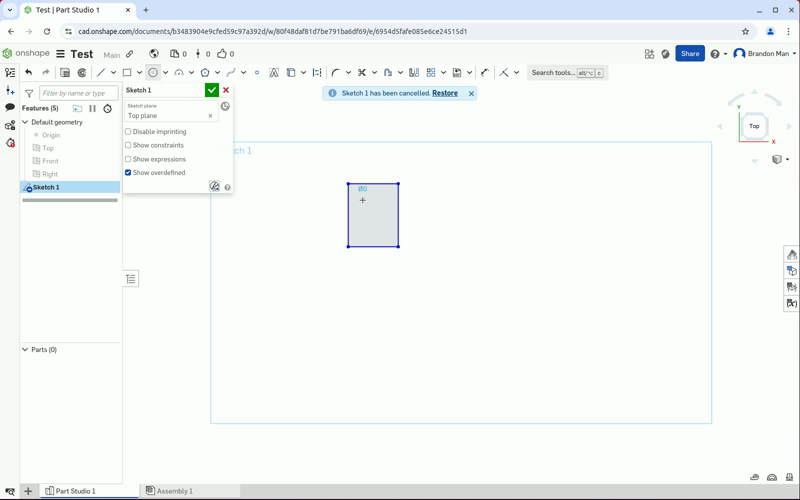
mouse_move(371, 199)
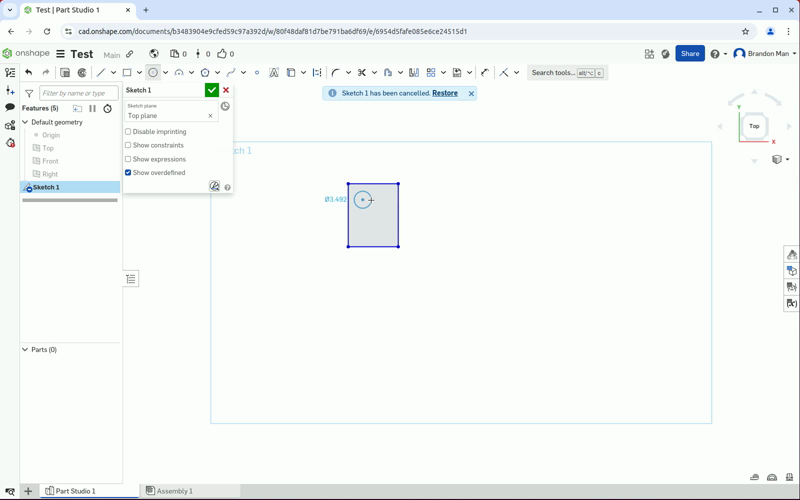
click(371, 199)
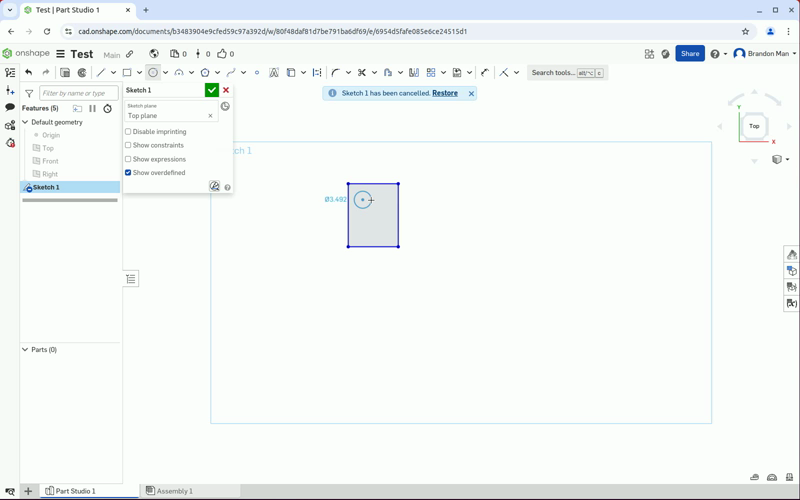
key(esc)
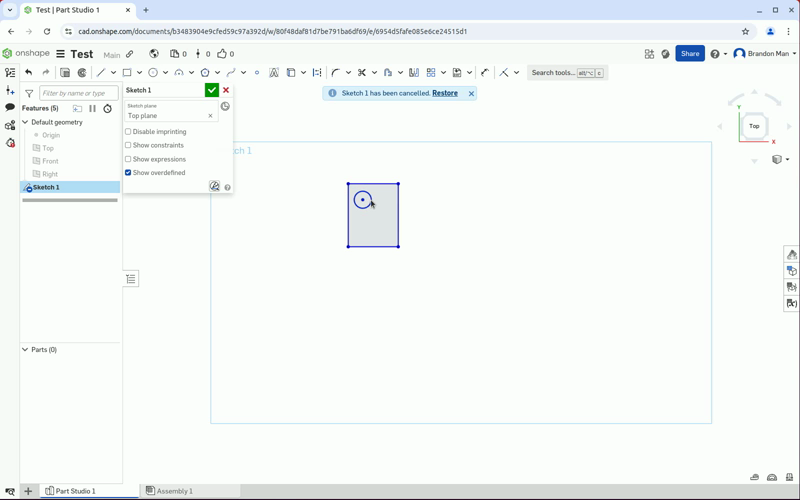
mouse_move(390, 207)
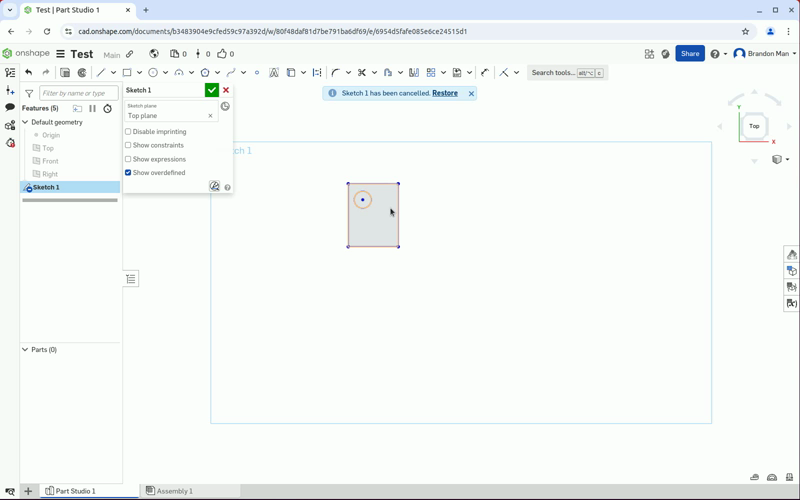
click(390, 207)
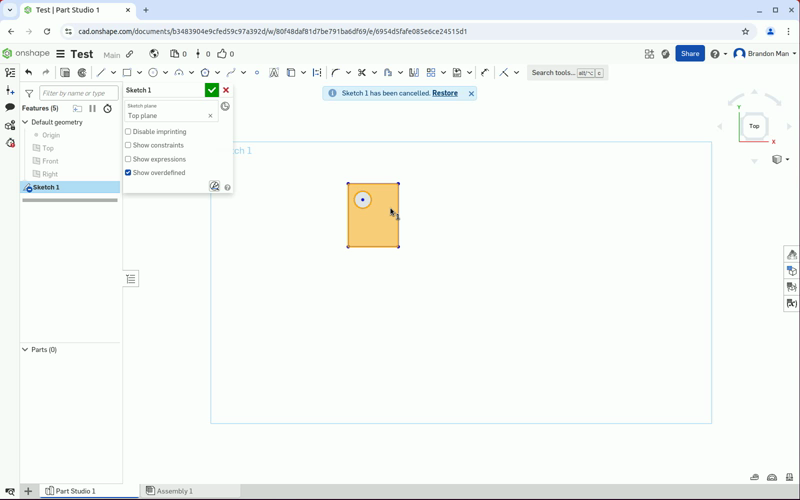
mouse_move(73, 352)
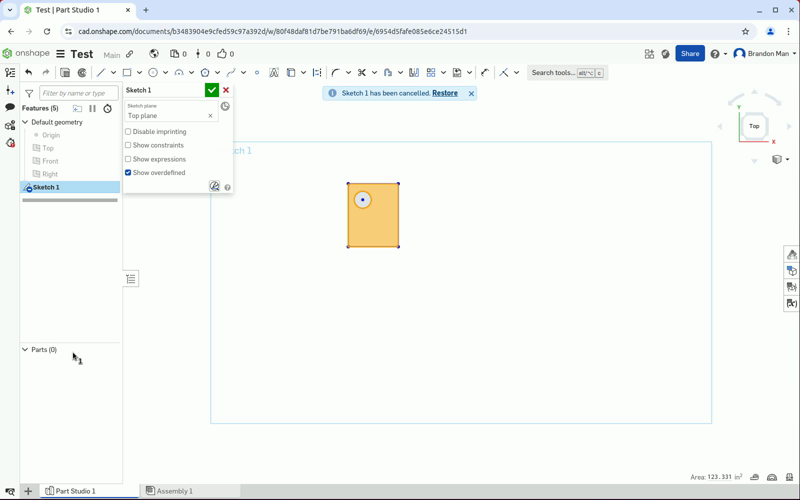
key(shift+y)
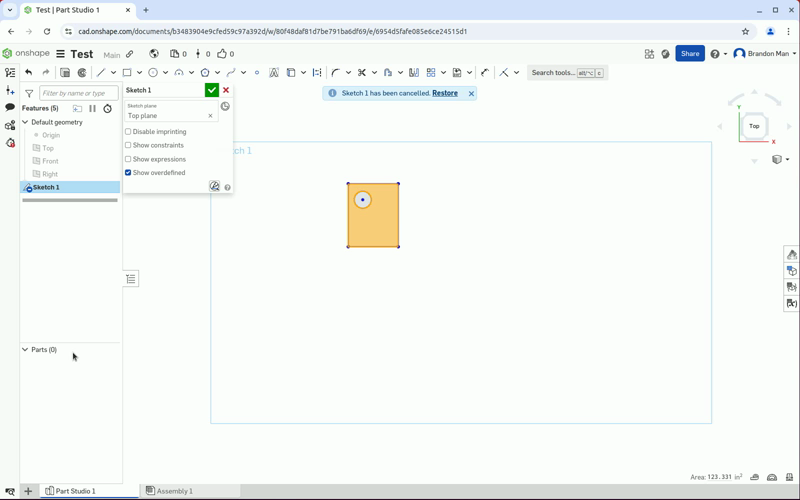
key(shift+e)
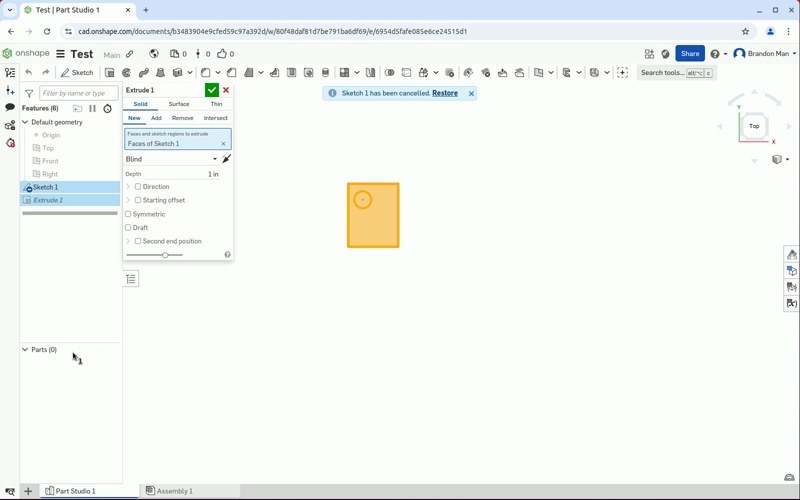
mouse_move(143, 106)
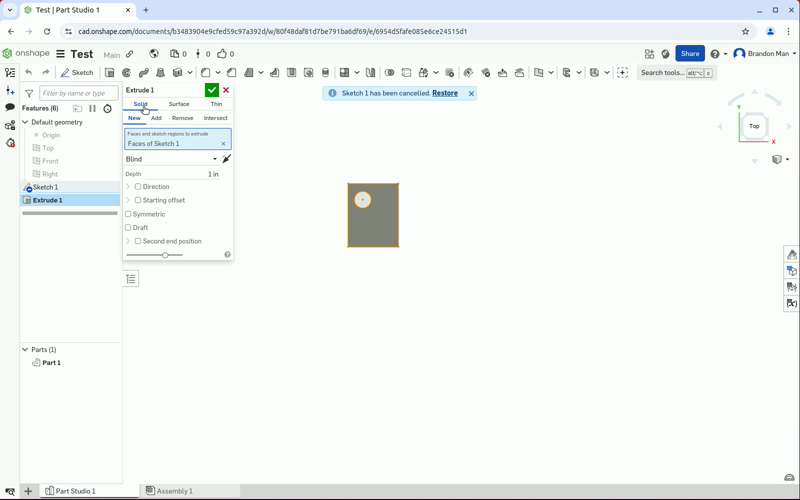
click(143, 106)
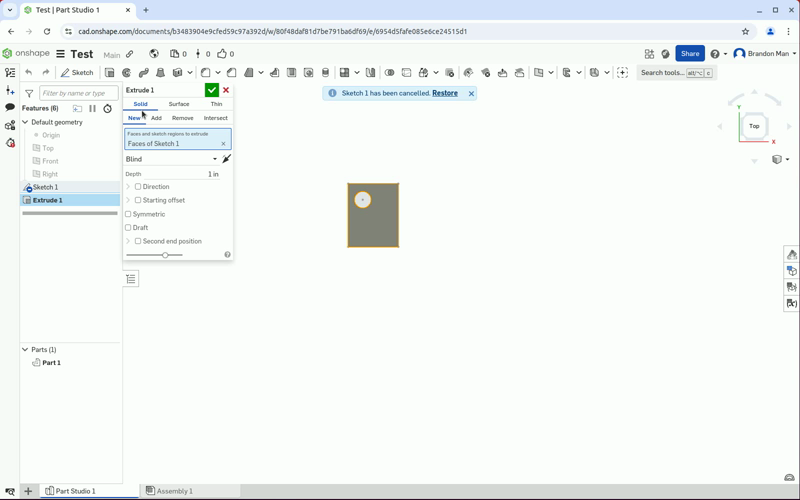
mouse_move(137, 120)
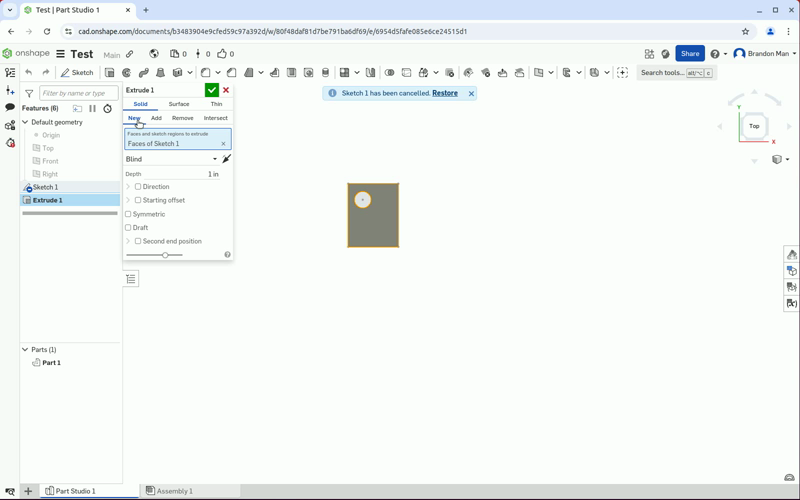
click(137, 120)
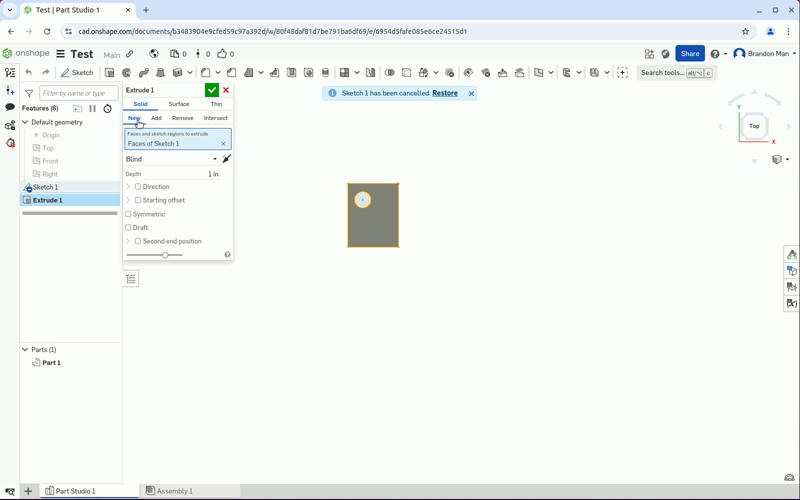
key(tab, 4)
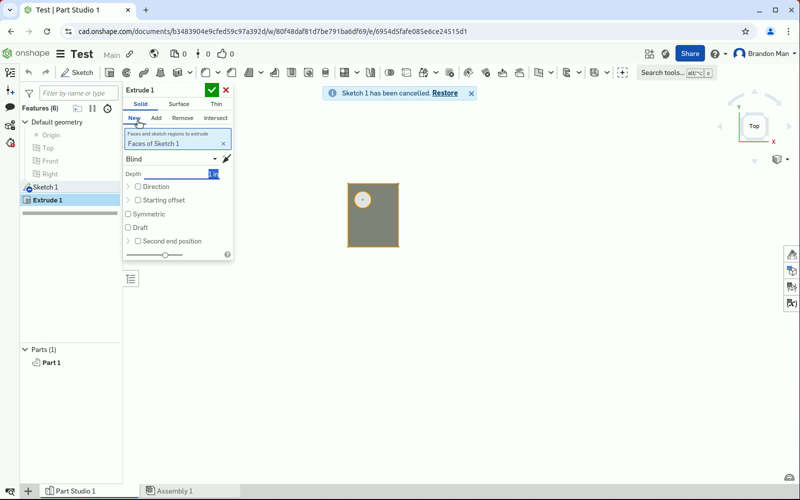
text(5.055)
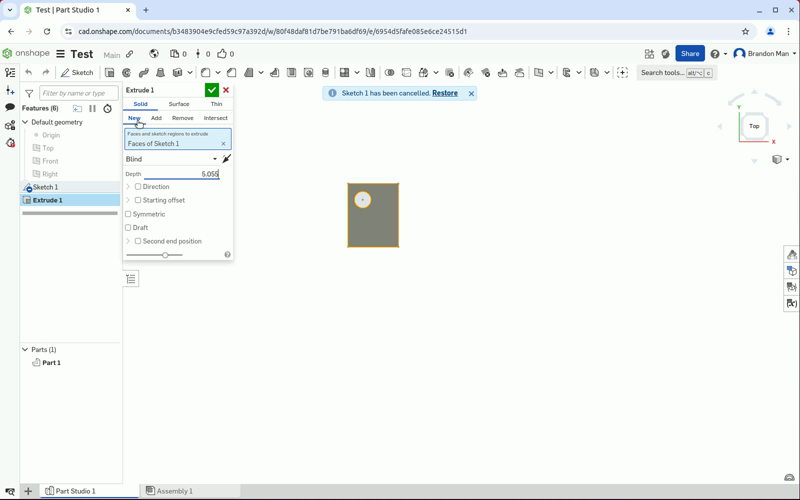
key(enter)
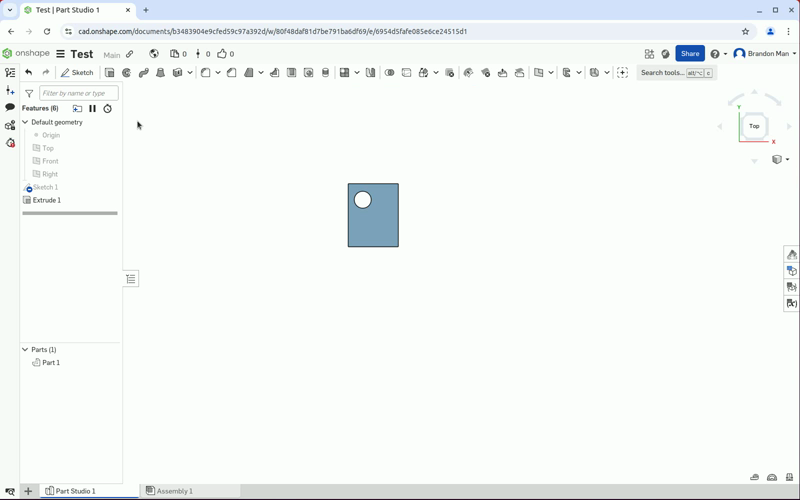
key(shift+h)
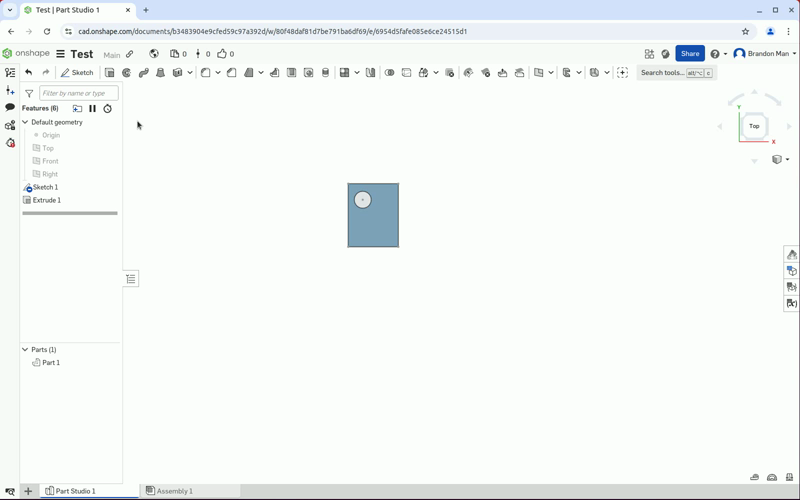
key(shift+h)
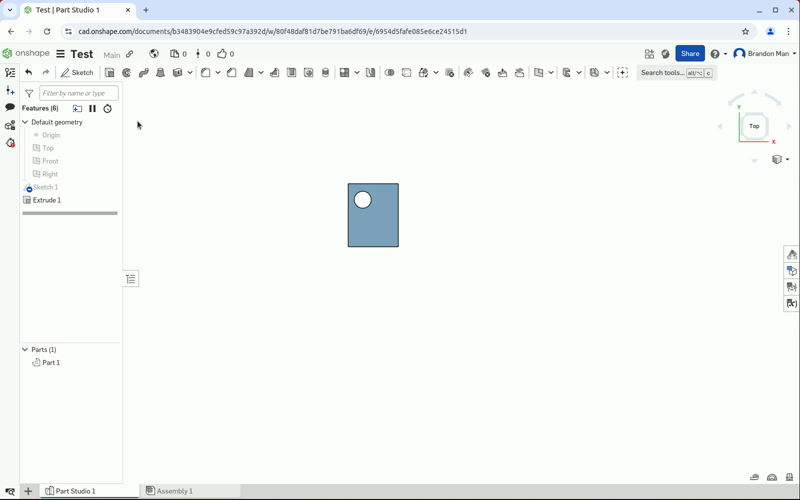
mouse_move(73, 189)
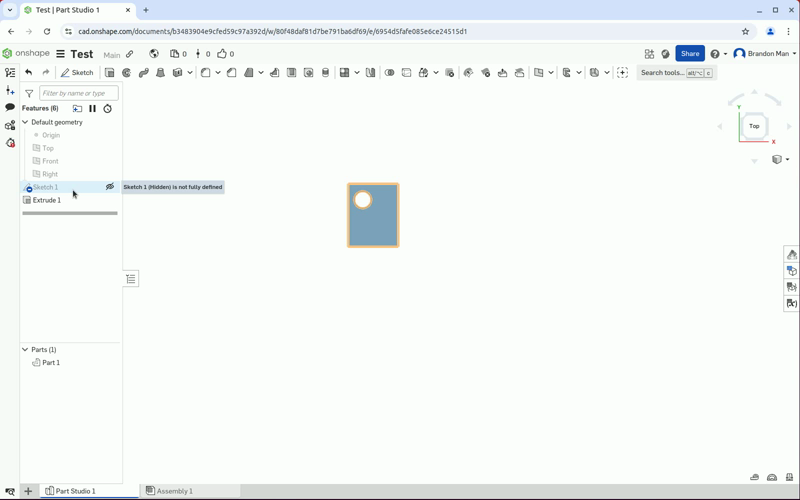
click(73, 189)
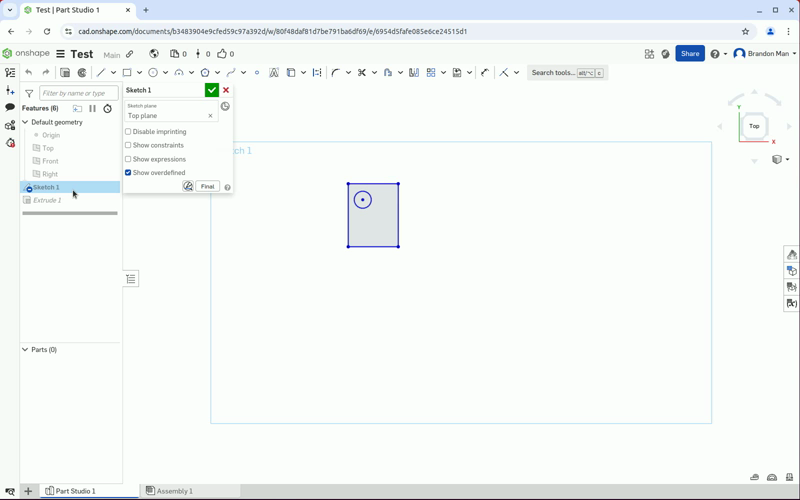
mouse_move(229, 92)
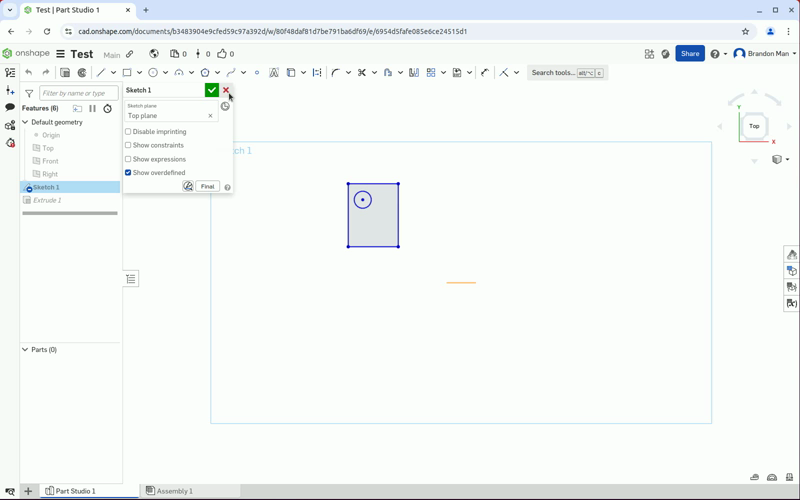
click(229, 92)
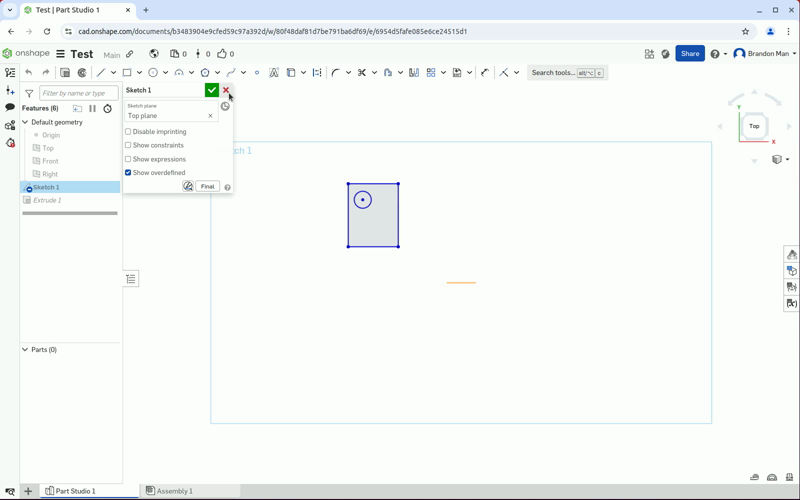
key(shift+s)
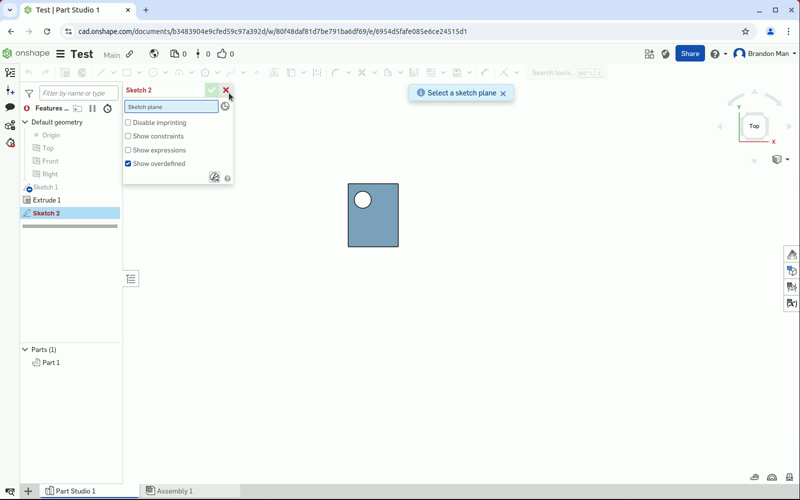
mouse_move(73, 150)
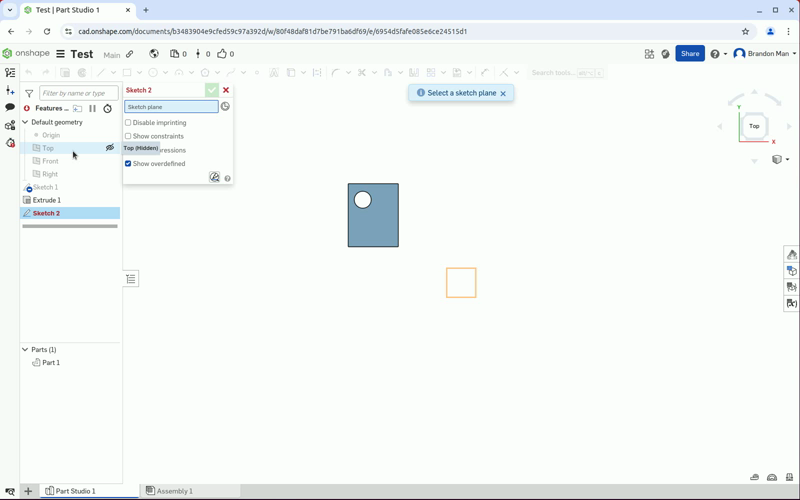
click(73, 150)
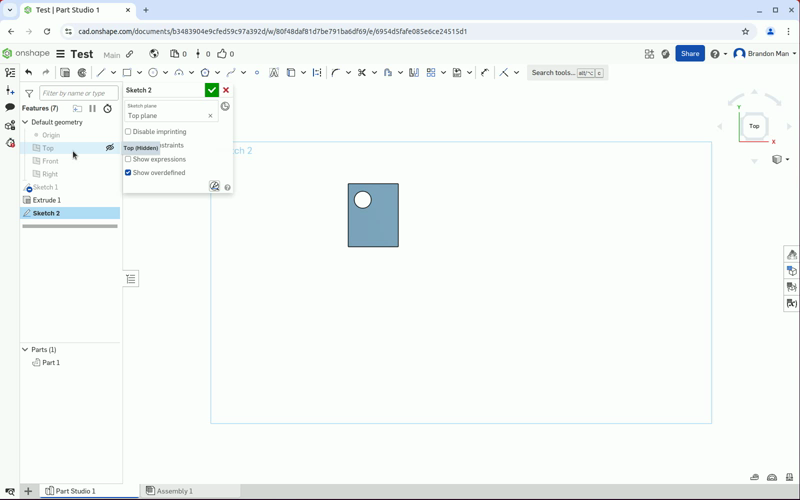
mouse_move(73, 352)
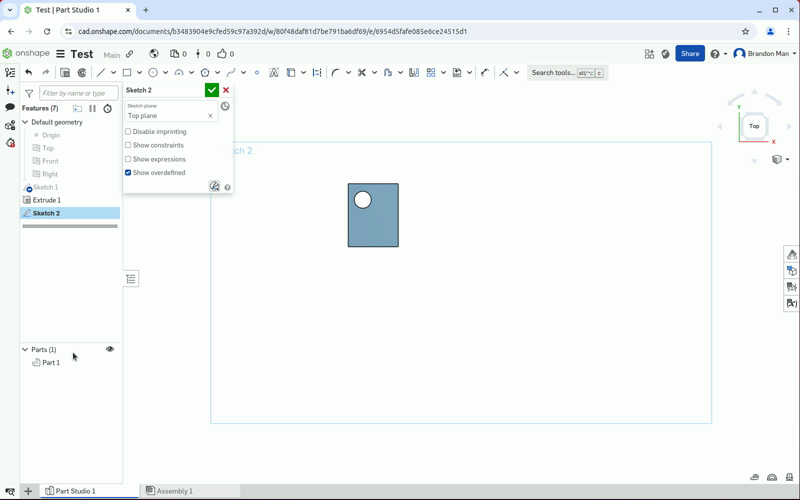
key(y)
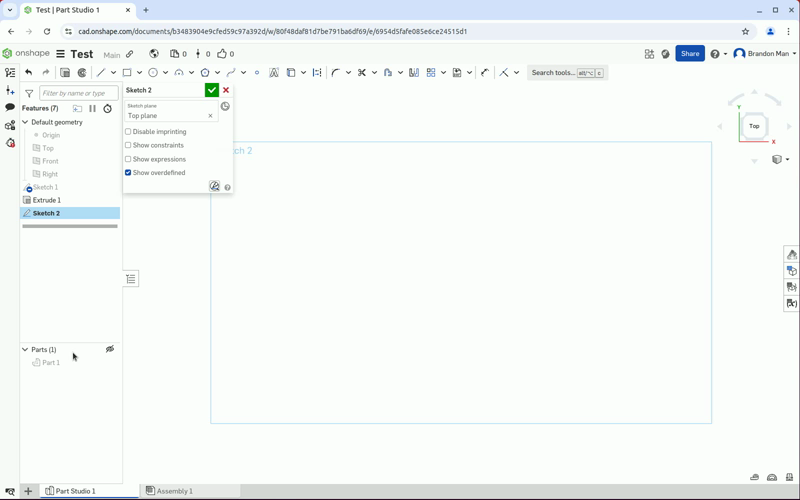
key(l)
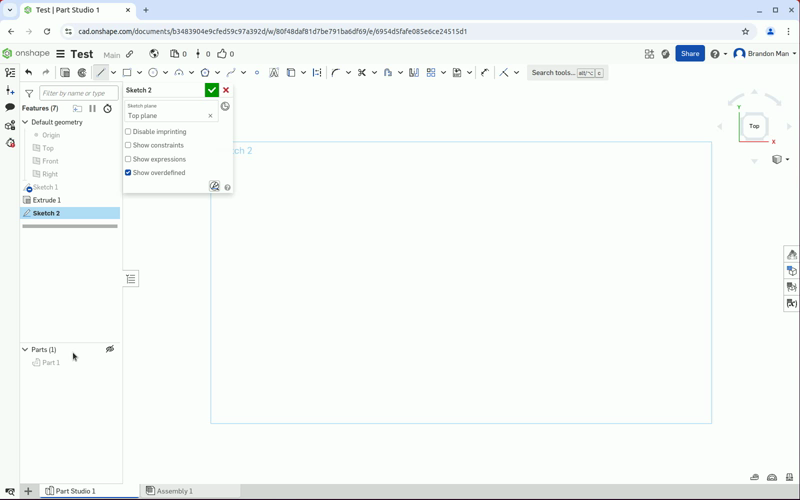
key_down(shift)
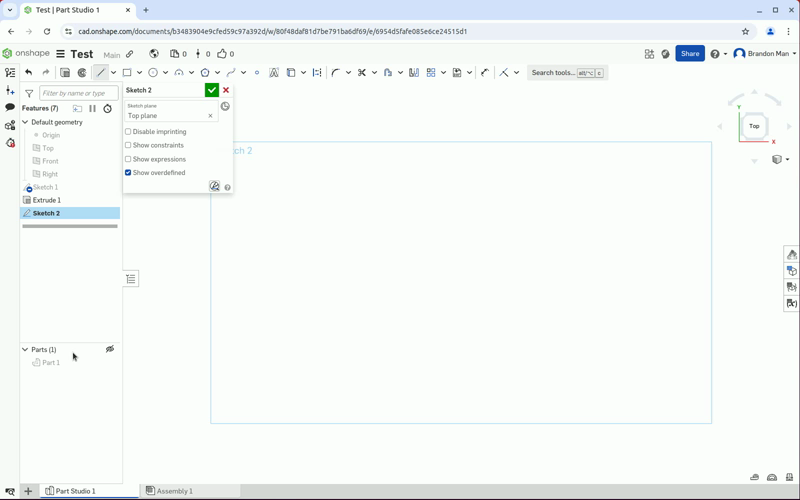
mouse_move(348, 346)
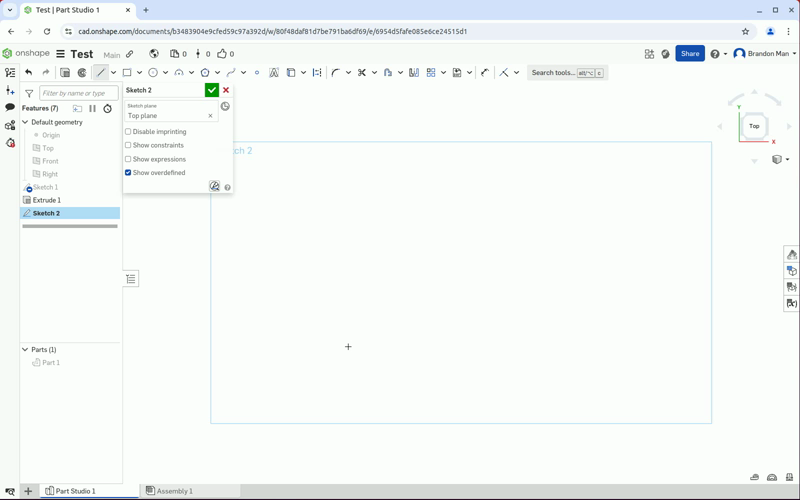
click(348, 346)
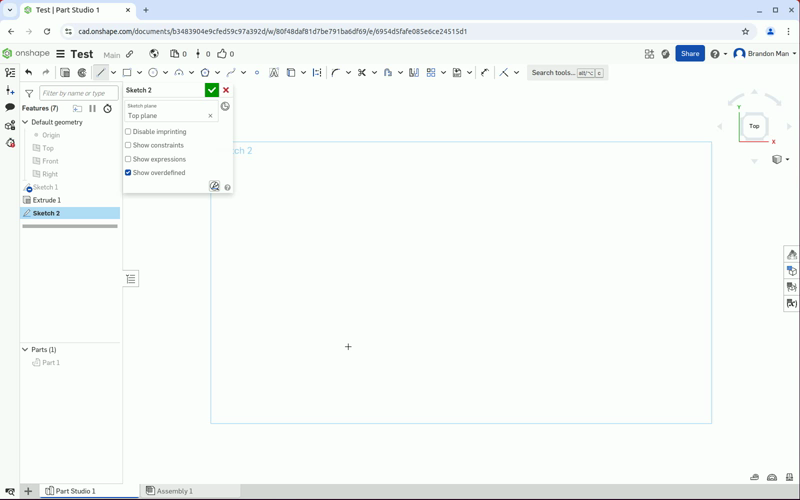
key_up(shift)
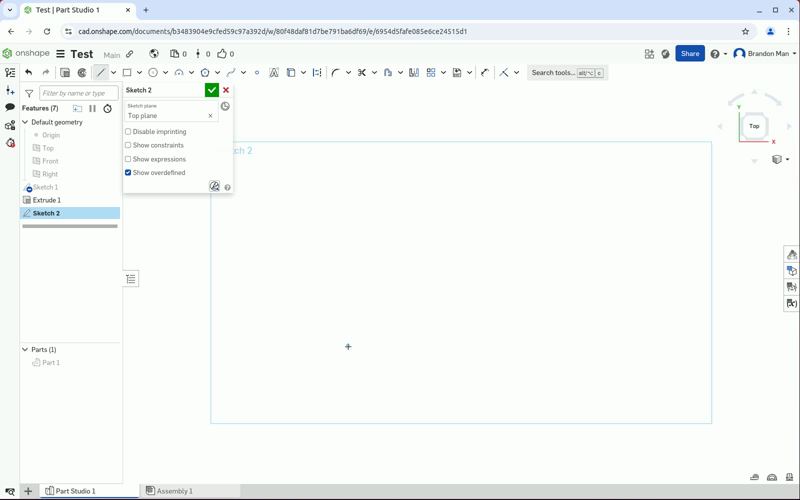
key_down(shift)
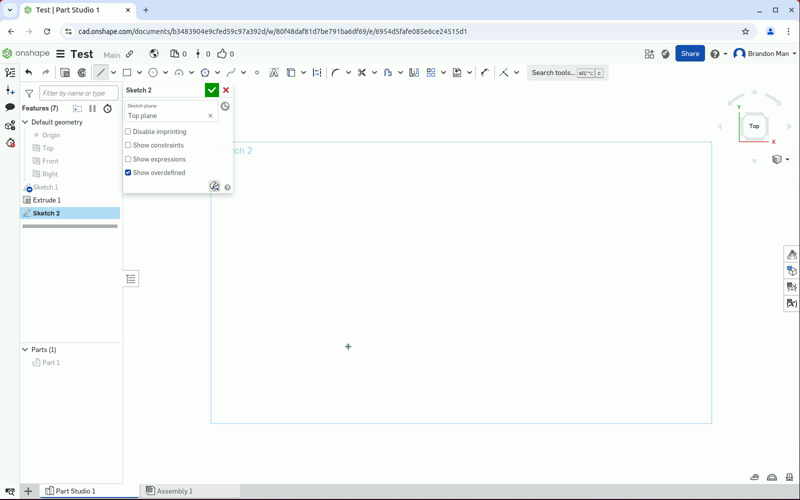
mouse_move(496, 346)
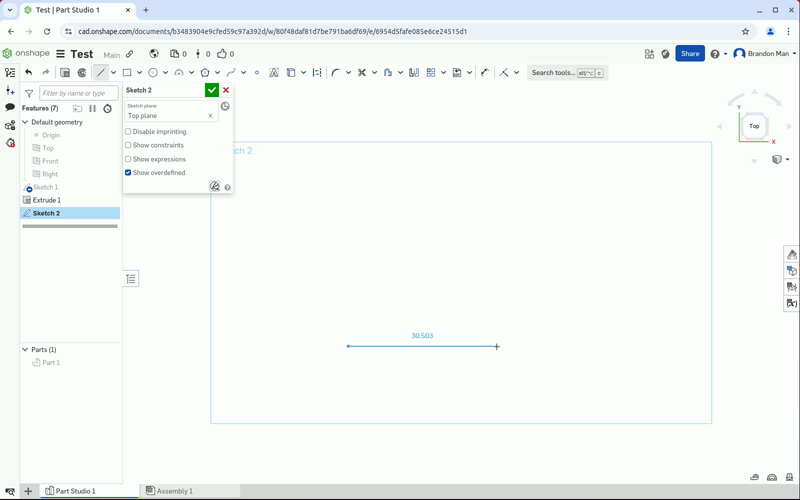
click(496, 346)
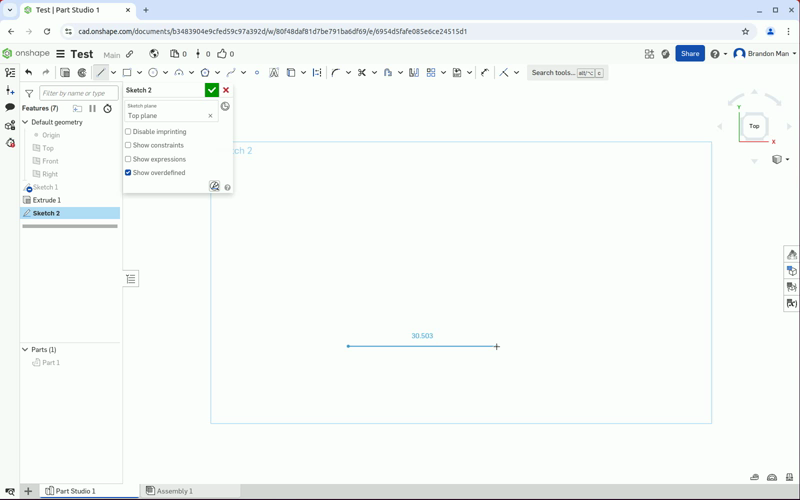
key_up(shift)
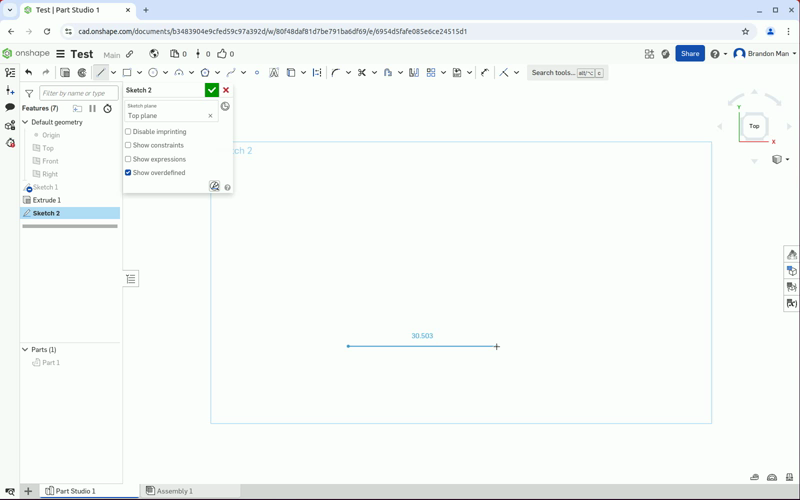
key_down(shift)
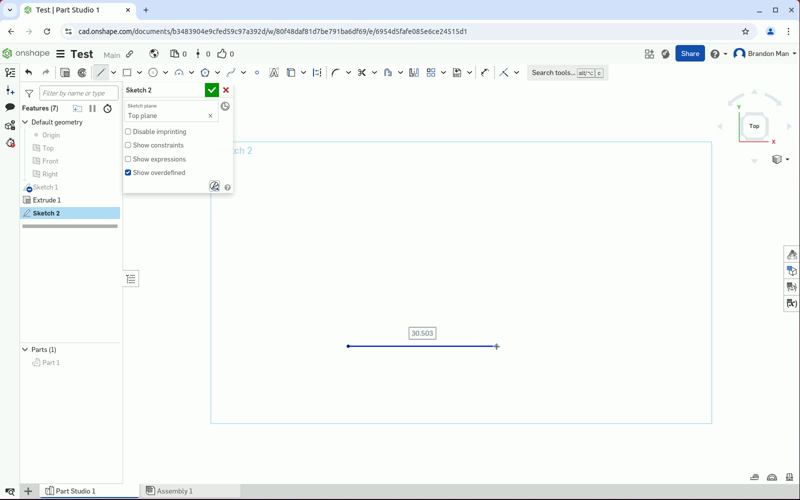
mouse_move(526, 346)
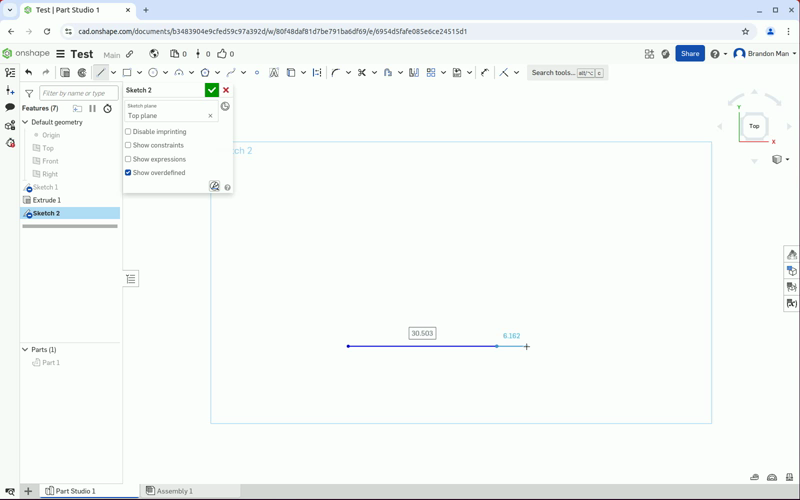
mouse_move(496, 296)
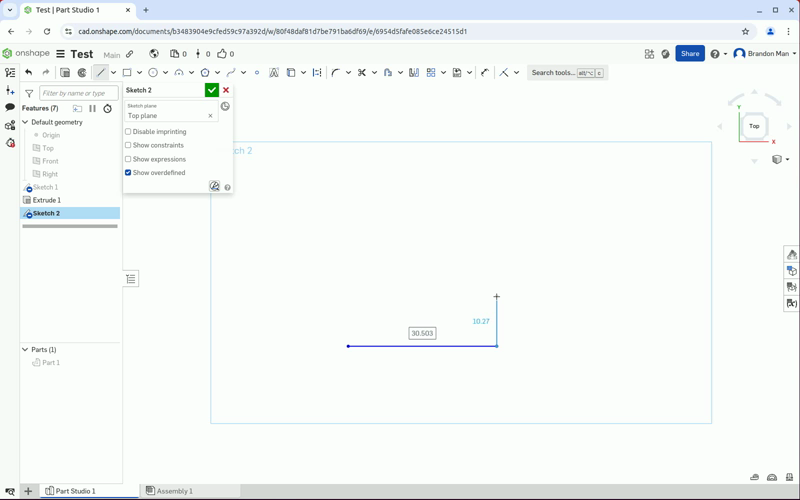
click(496, 296)
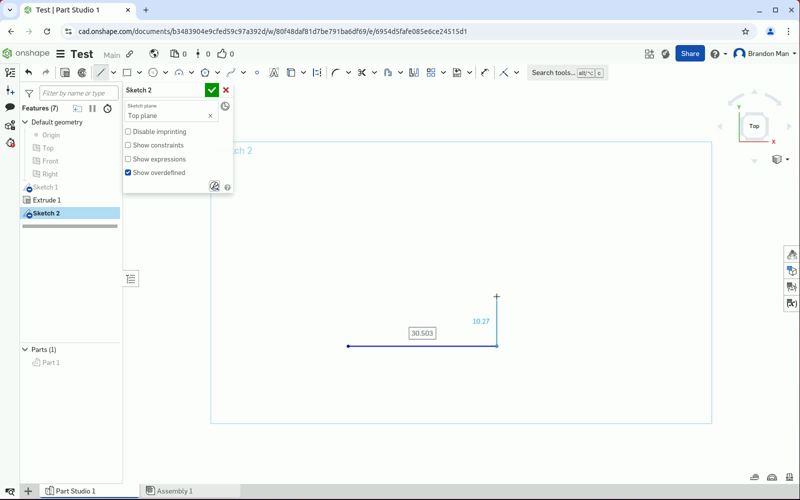
key_up(shift)
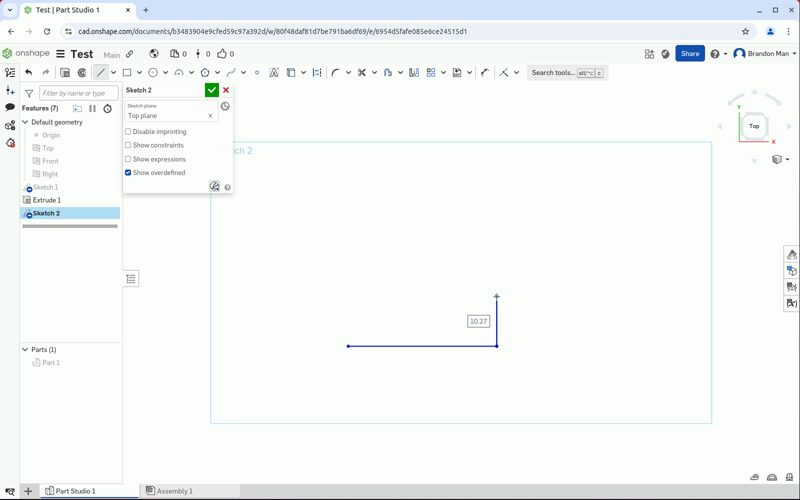
key_down(shift)
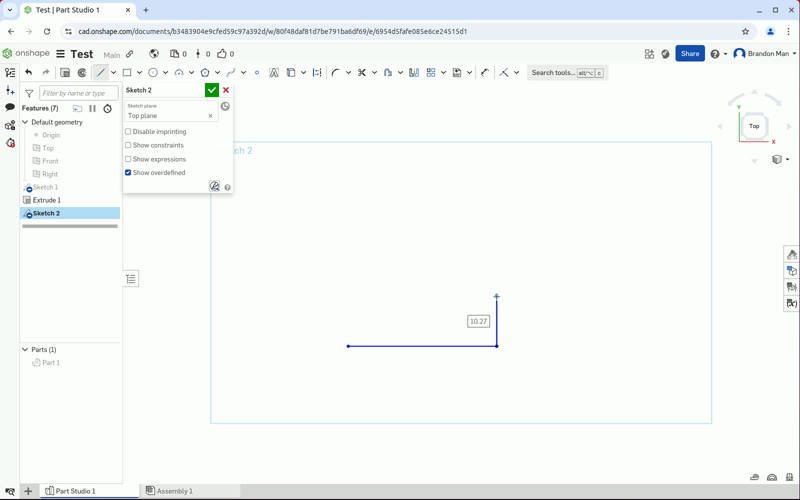
mouse_move(526, 296)
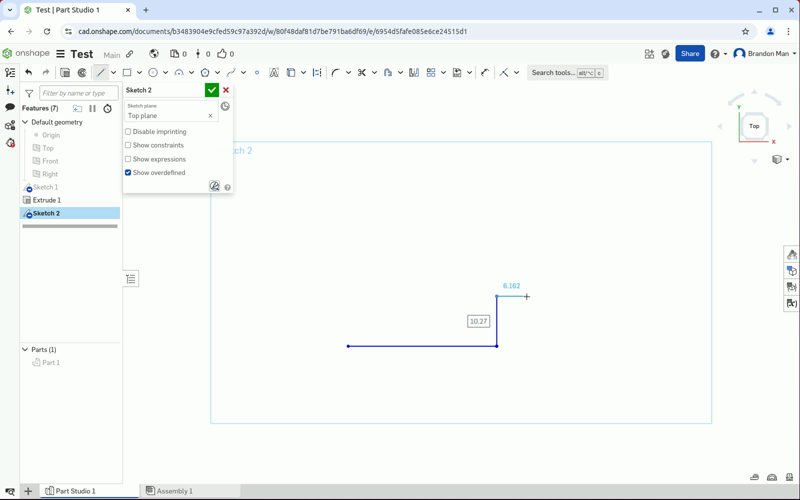
mouse_move(446, 296)
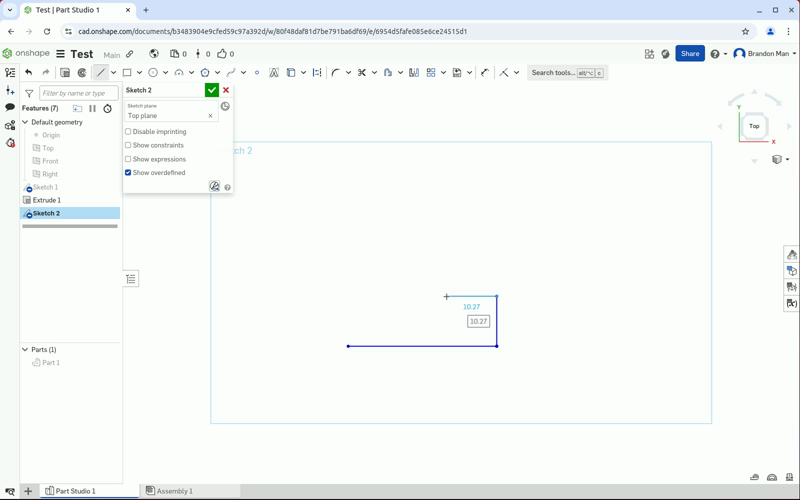
click(446, 296)
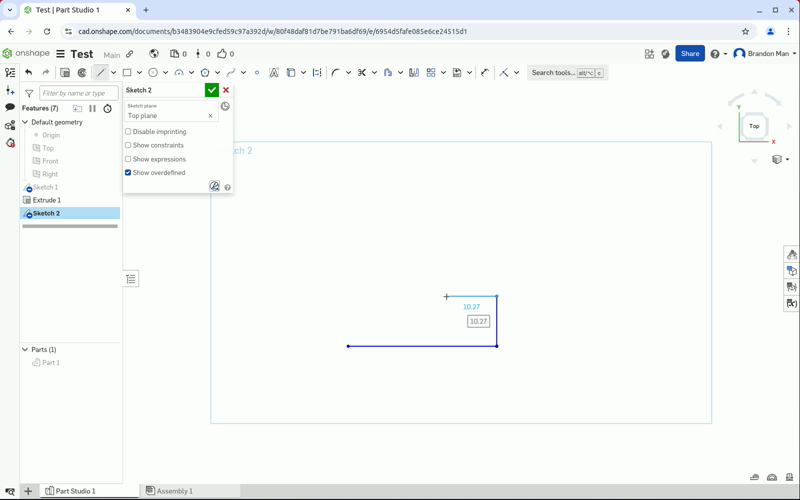
key_up(shift)
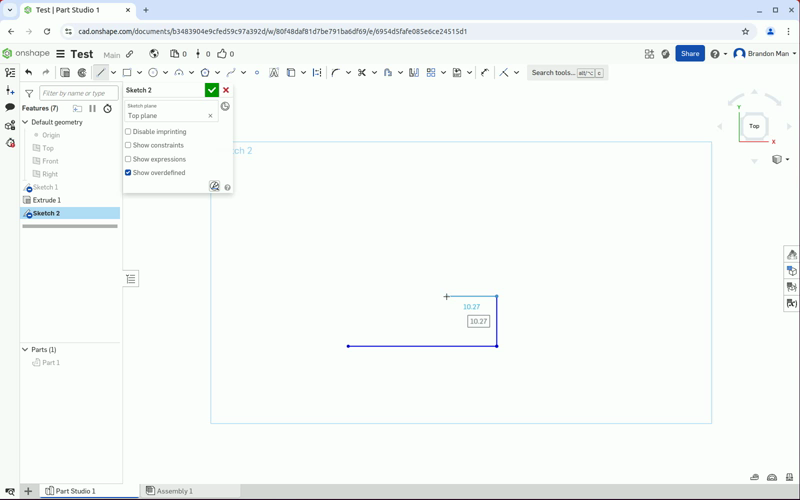
key_down(shift)
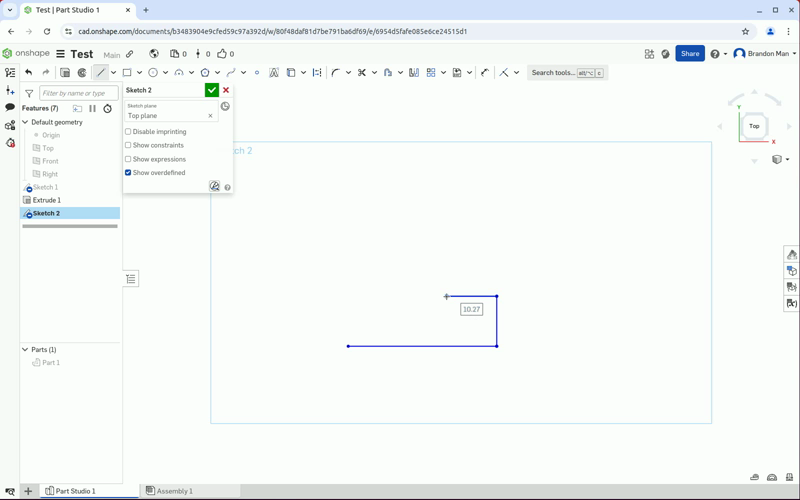
mouse_move(348, 296)
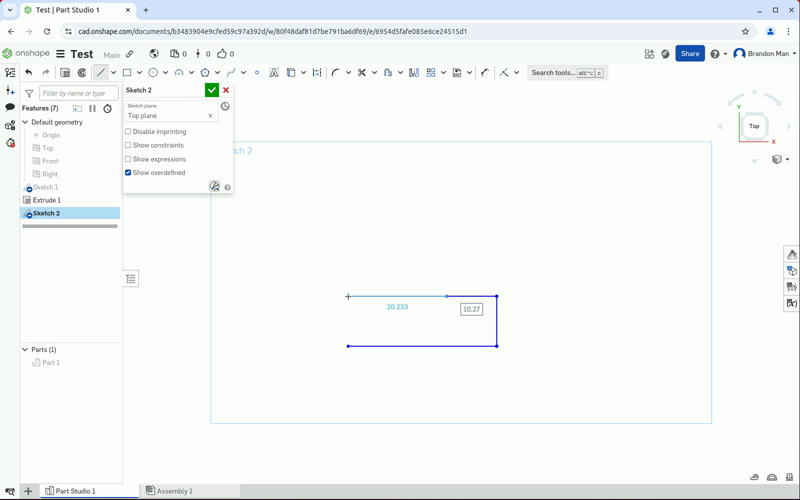
click(348, 296)
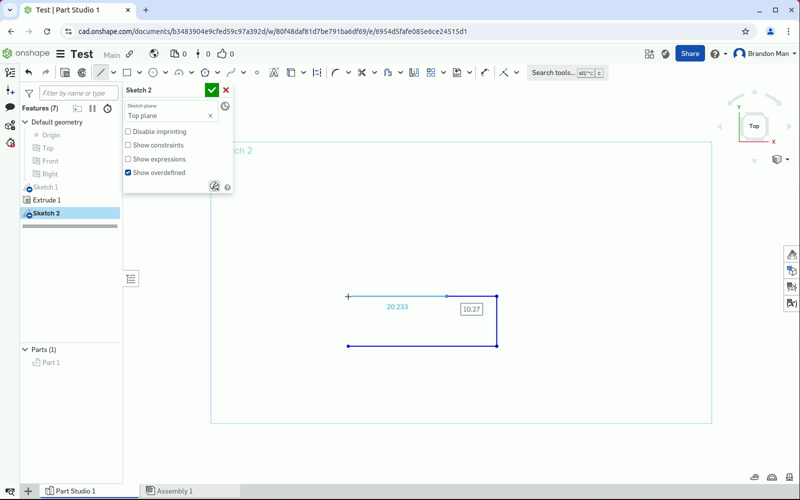
key_up(shift)
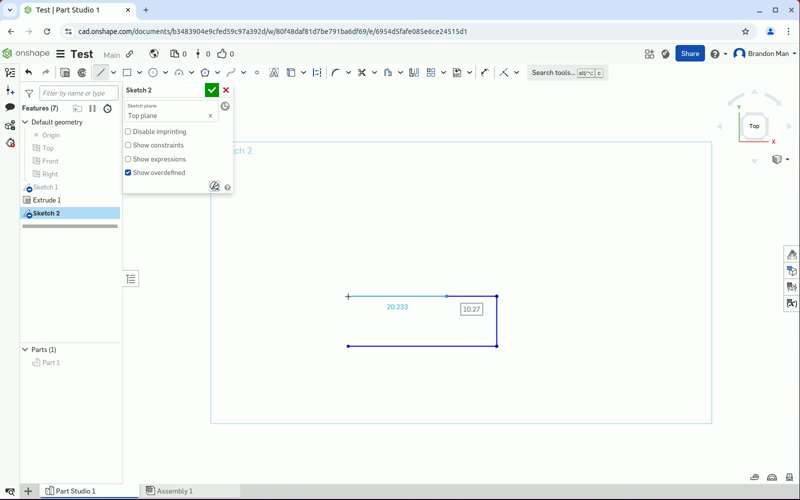
mouse_move(378, 296)
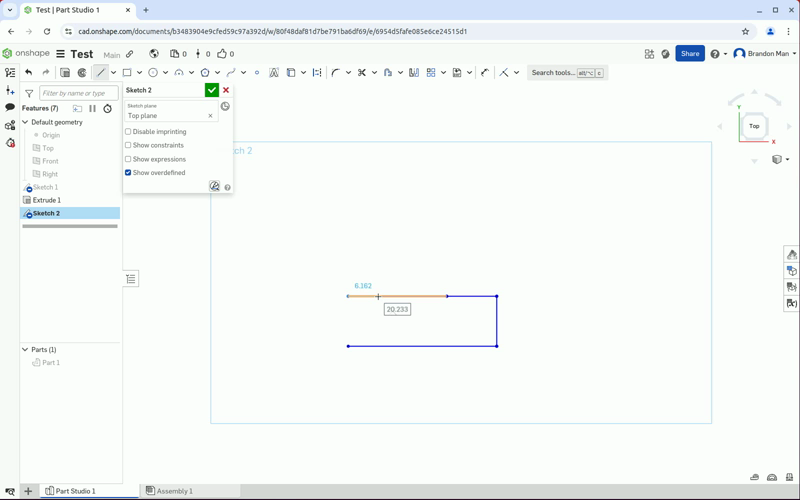
key_down(shift)
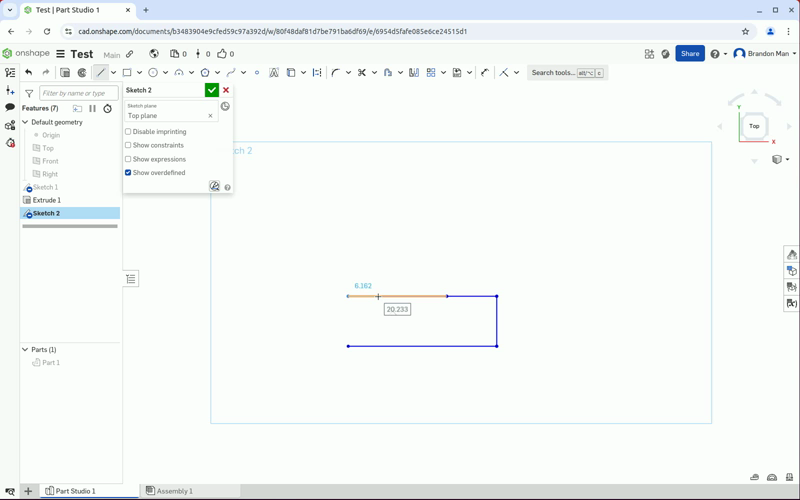
mouse_move(348, 346)
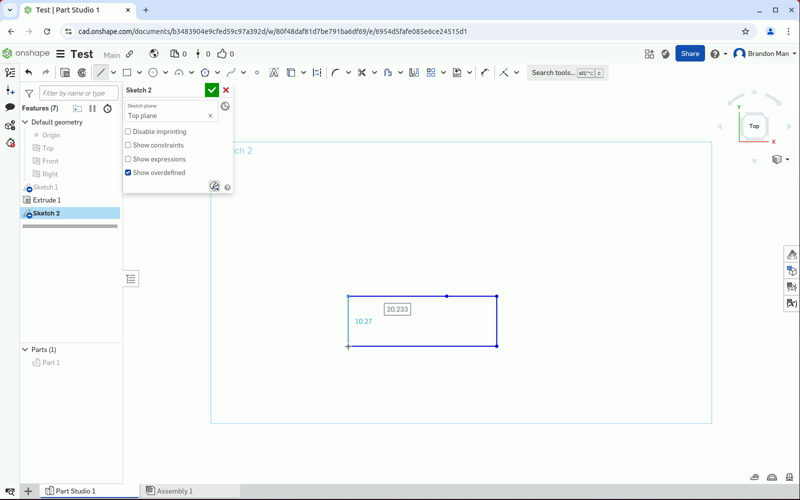
key_up(shift)
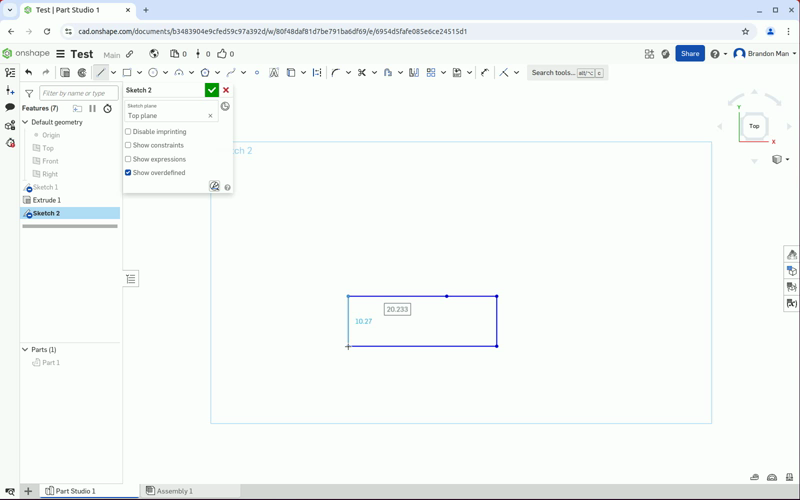
click(348, 346)
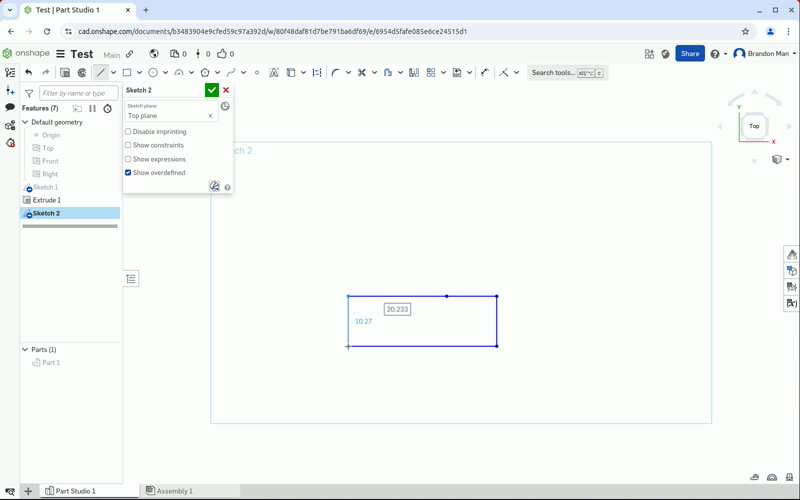
key(esc)
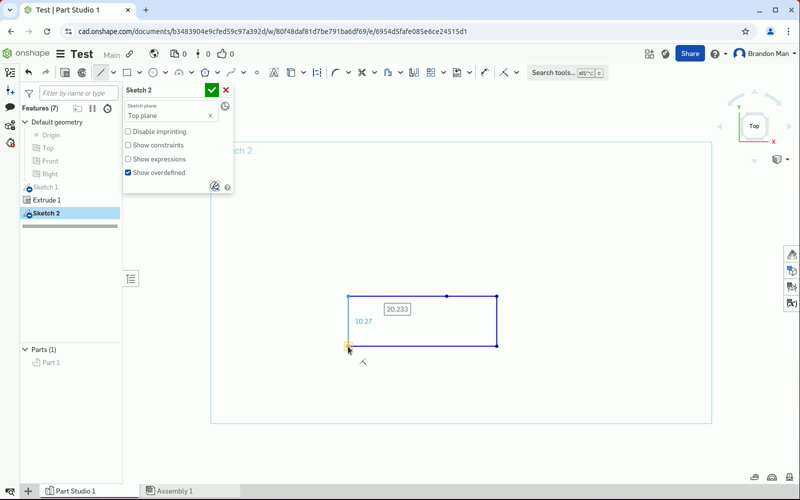
key(c)
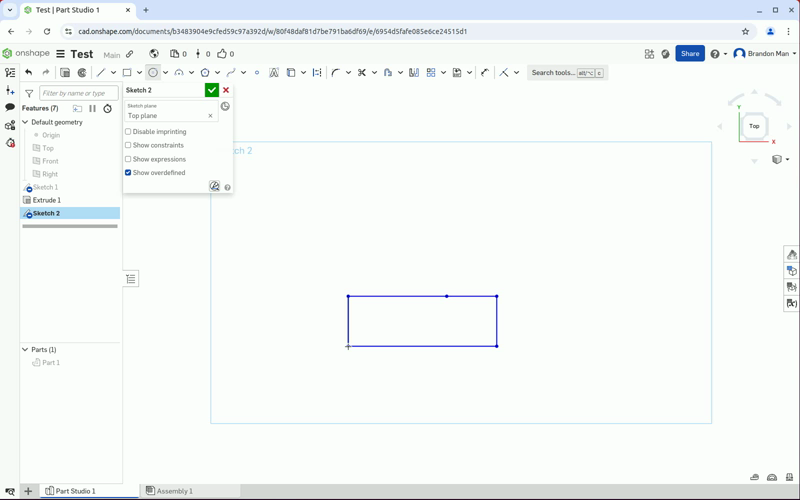
key_down(shift)
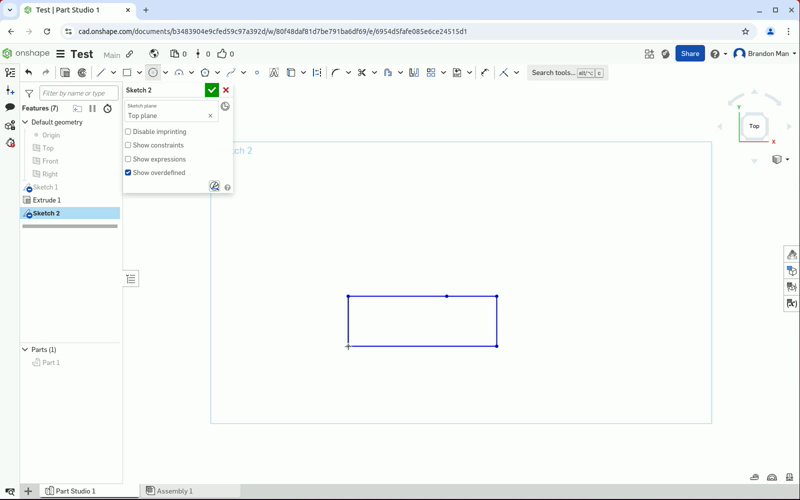
mouse_move(474, 313)
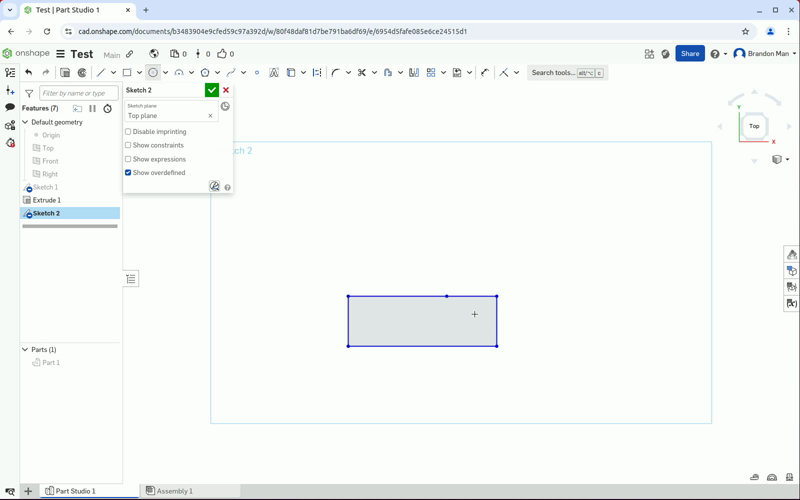
click(474, 313)
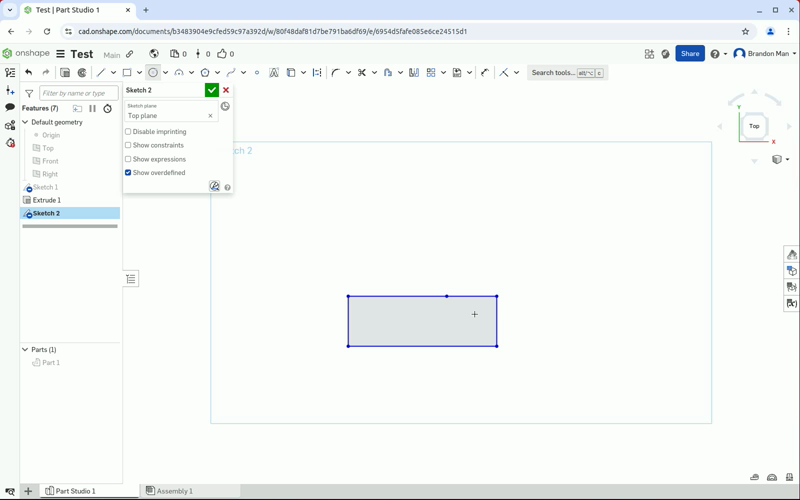
key_up(shift)
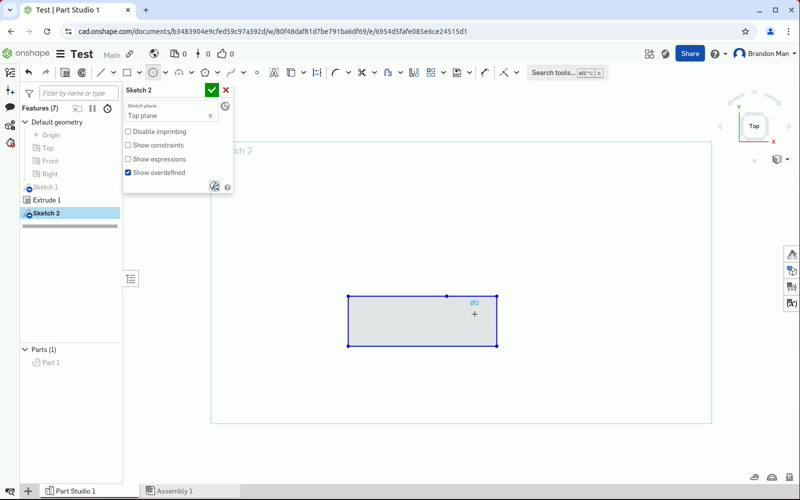
mouse_move(484, 313)
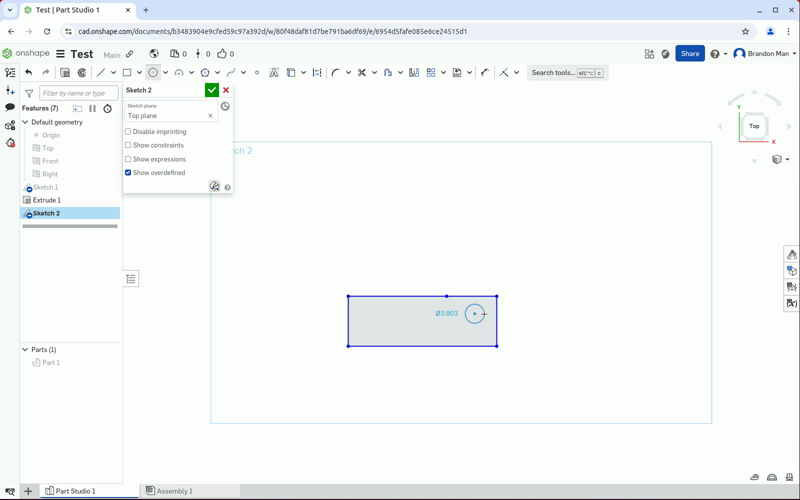
click(484, 313)
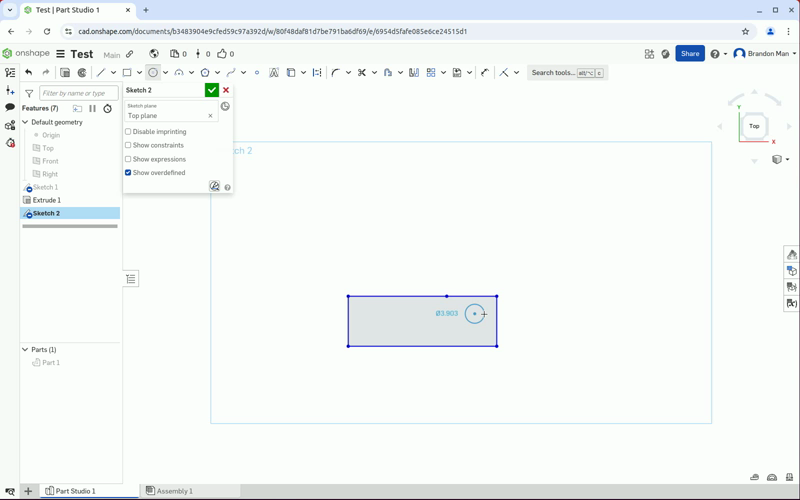
key(esc)
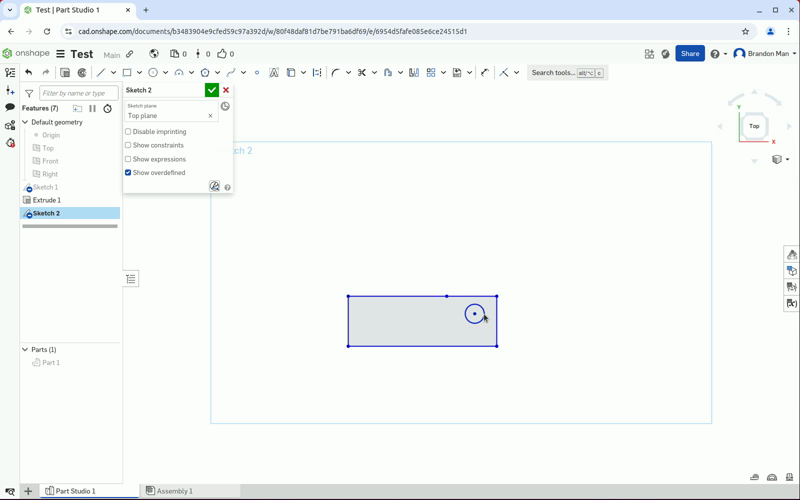
mouse_move(401, 305)
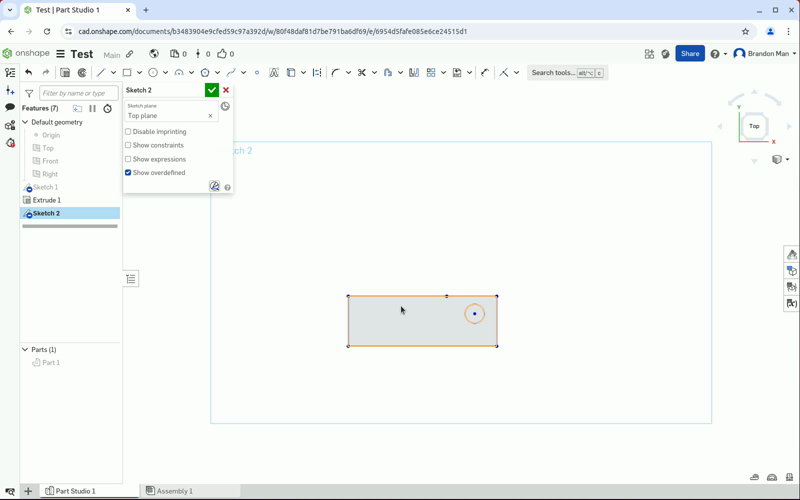
click(401, 305)
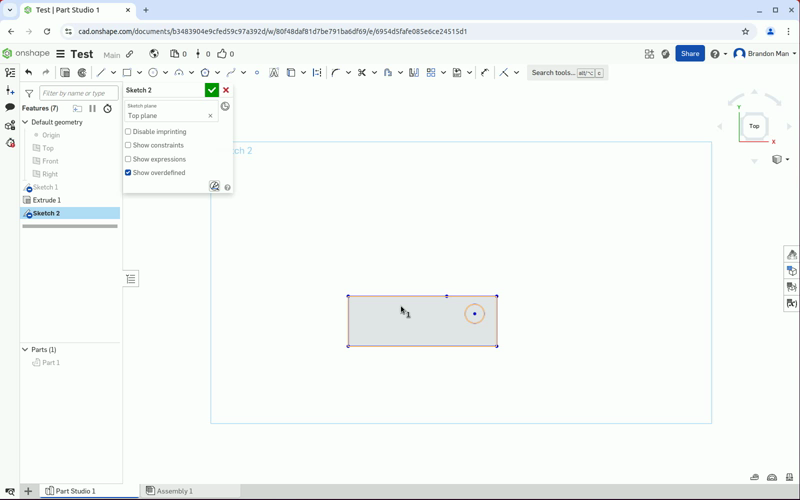
mouse_move(73, 352)
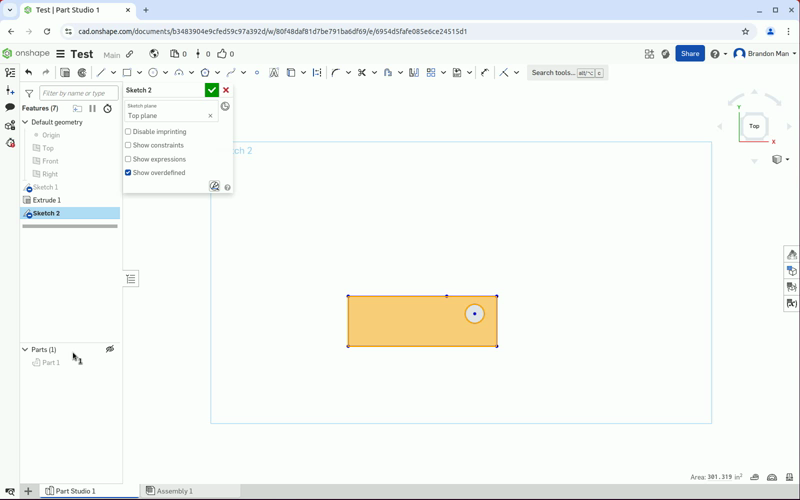
key(shift+y)
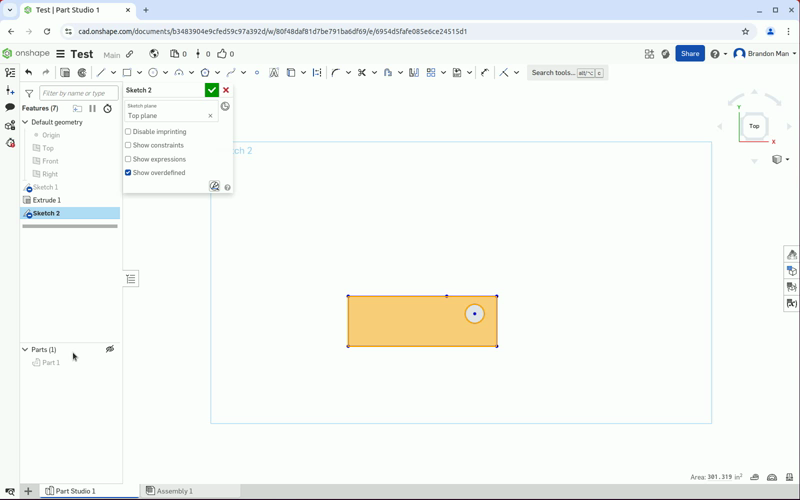
key(shift+e)
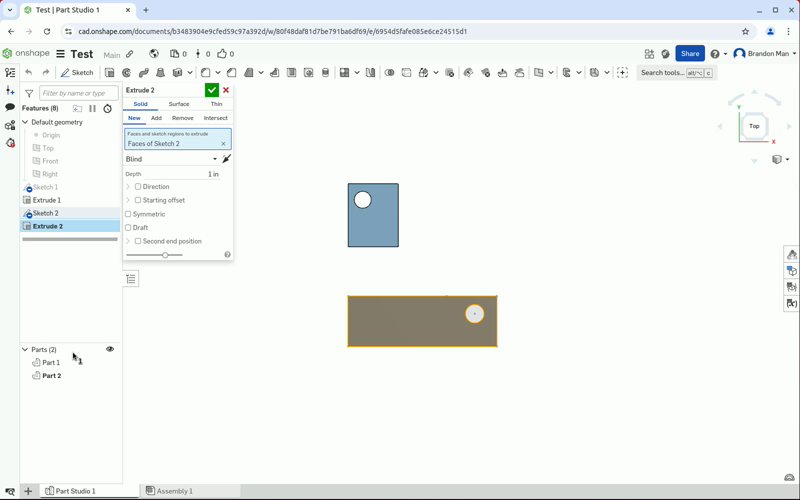
mouse_move(143, 106)
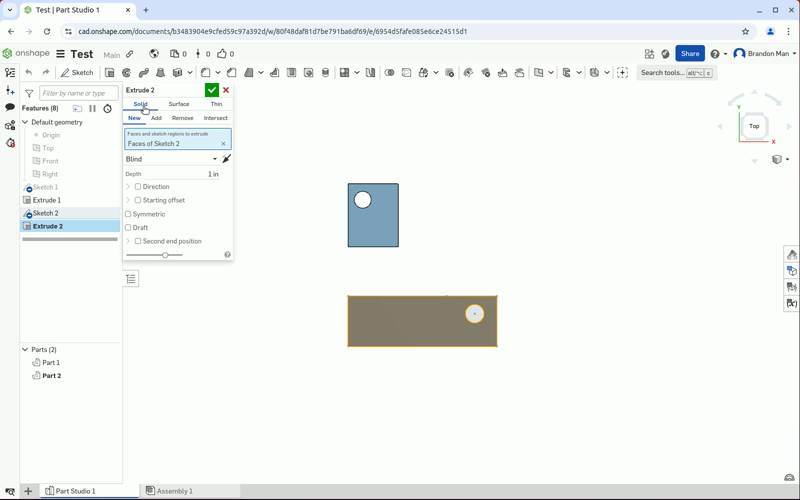
click(143, 106)
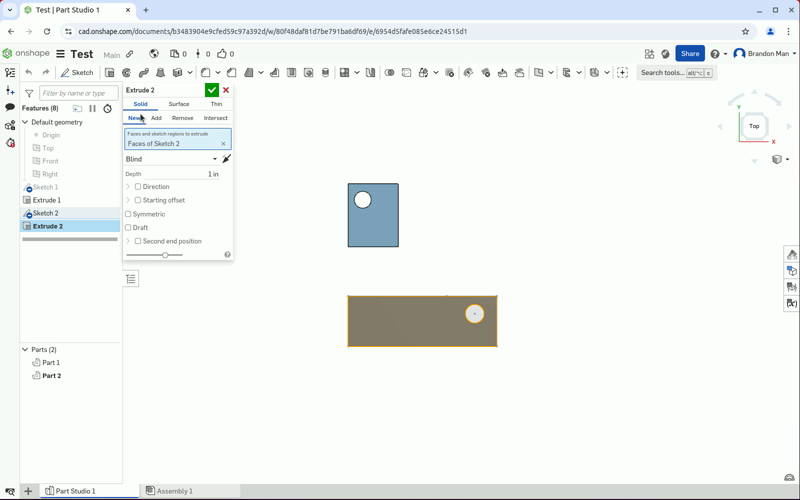
mouse_move(137, 120)
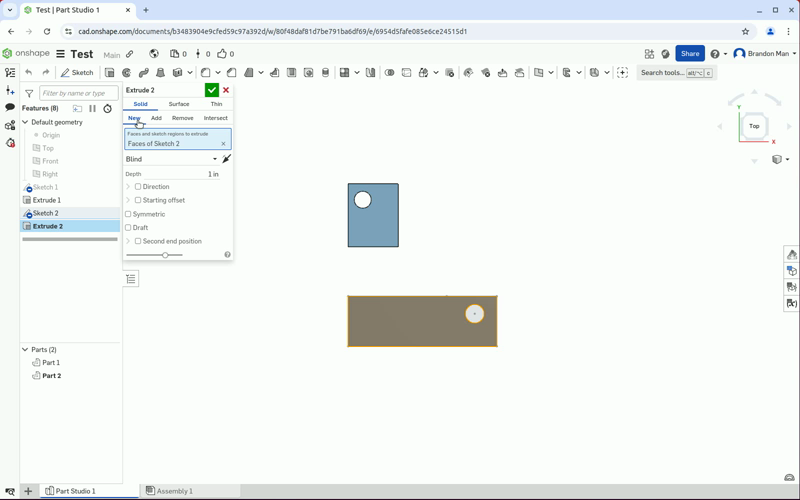
click(137, 120)
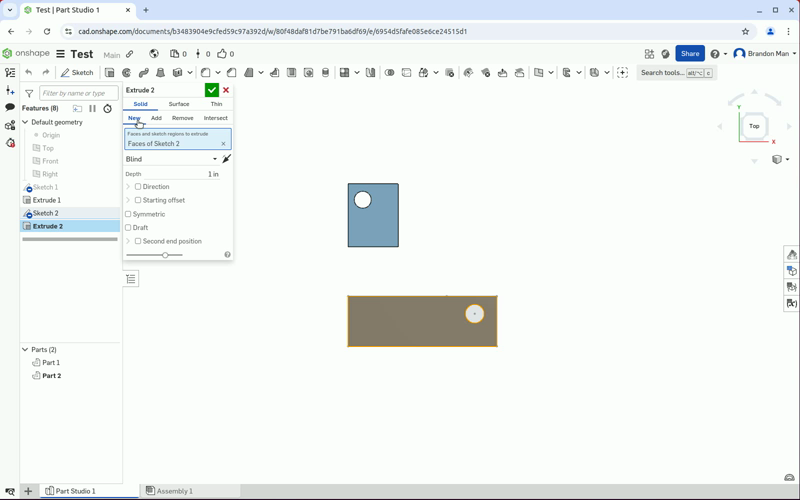
key(tab, 4)
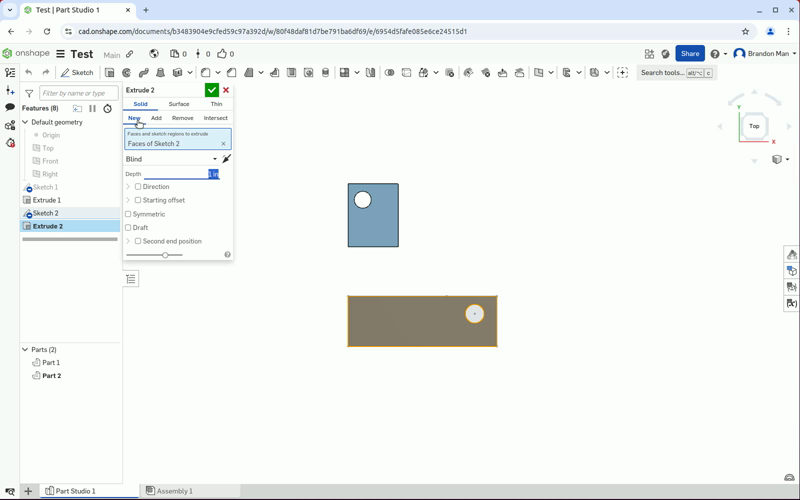
text(5.055)
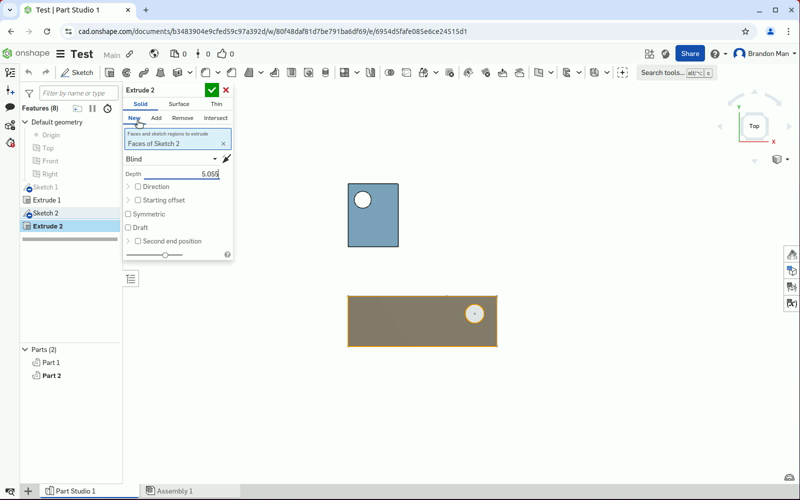
key(enter)
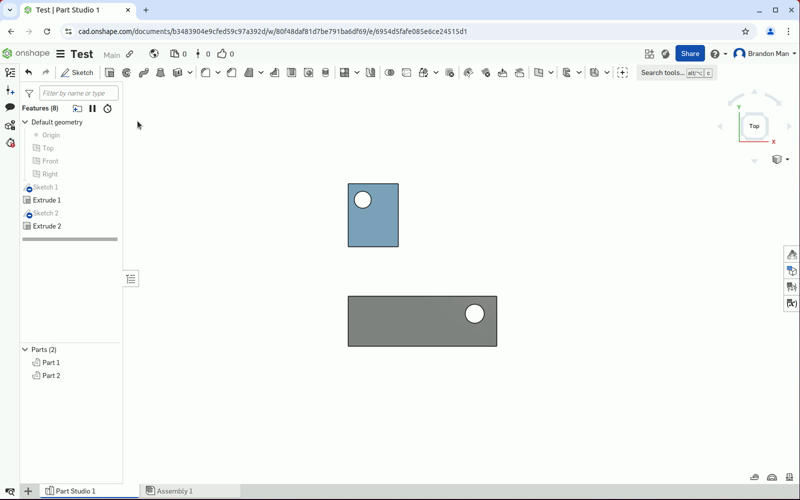
key(shift+h)
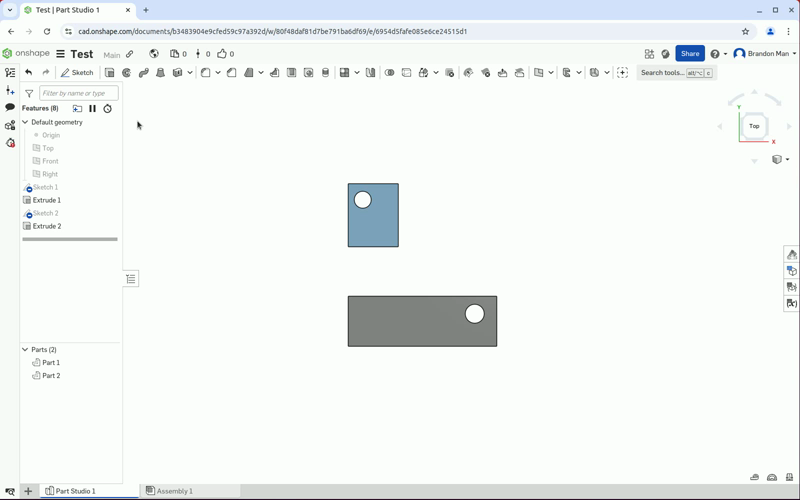
key(shift+h)
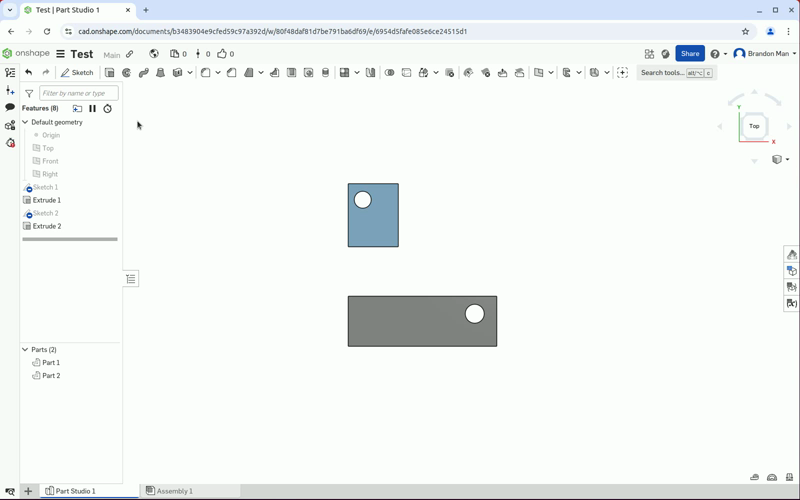
mouse_move(73, 189)
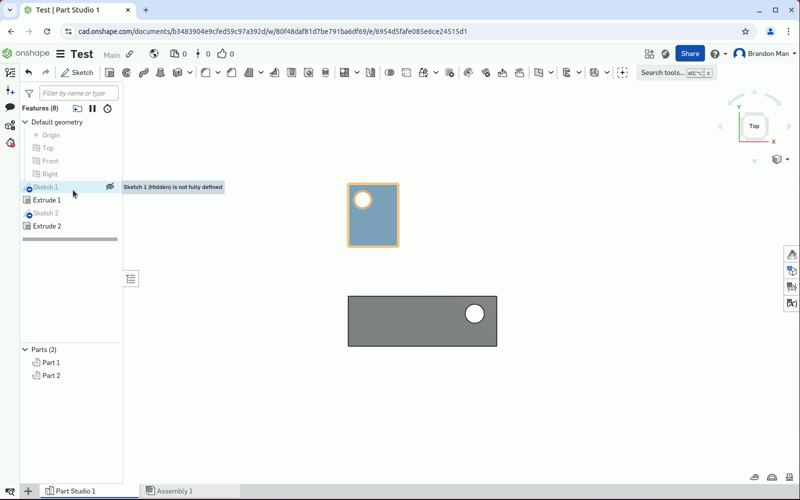
click(73, 189)
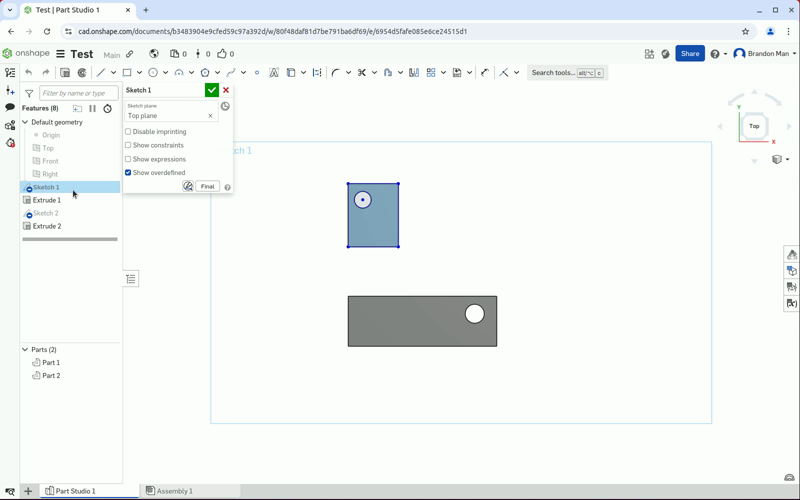
mouse_move(229, 92)
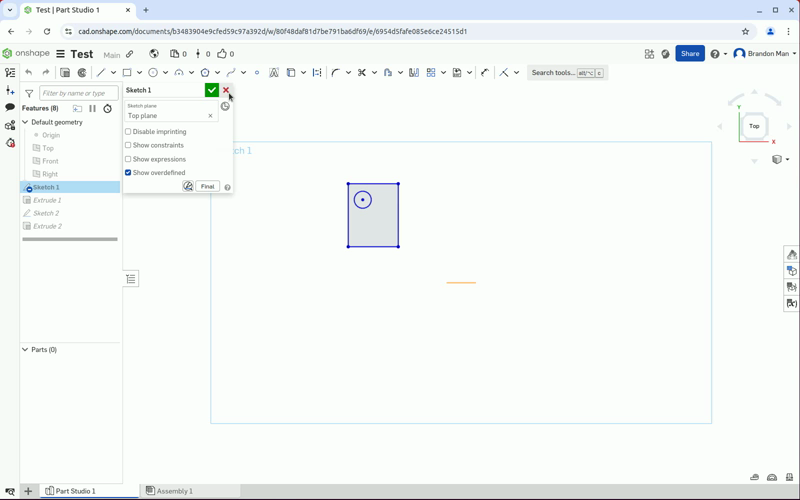
click(229, 92)
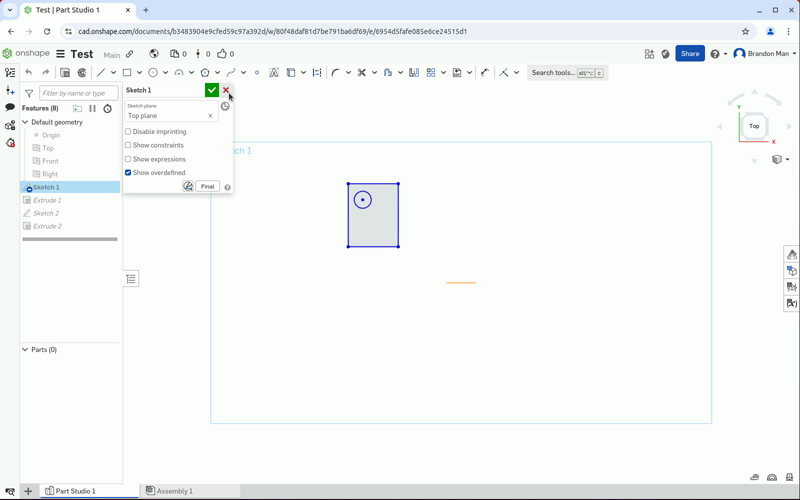
key(shift+s)
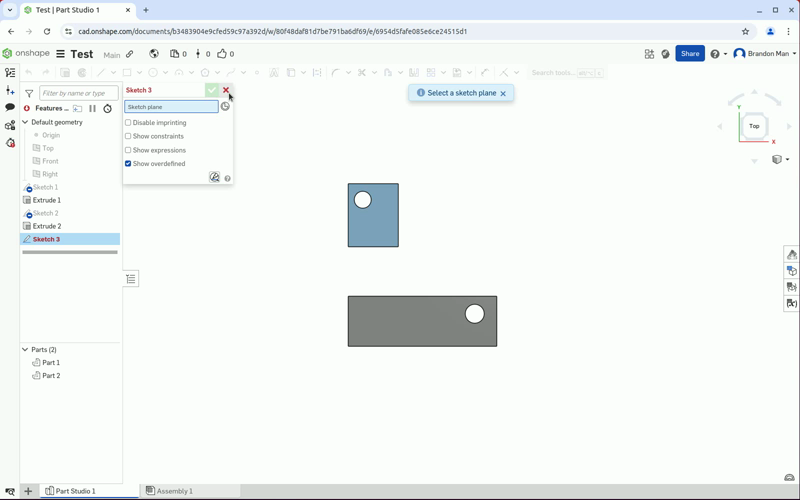
mouse_move(73, 150)
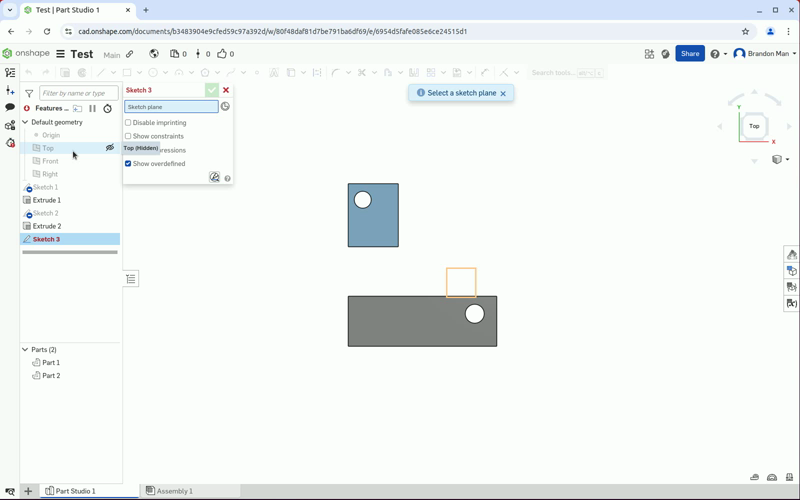
click(73, 150)
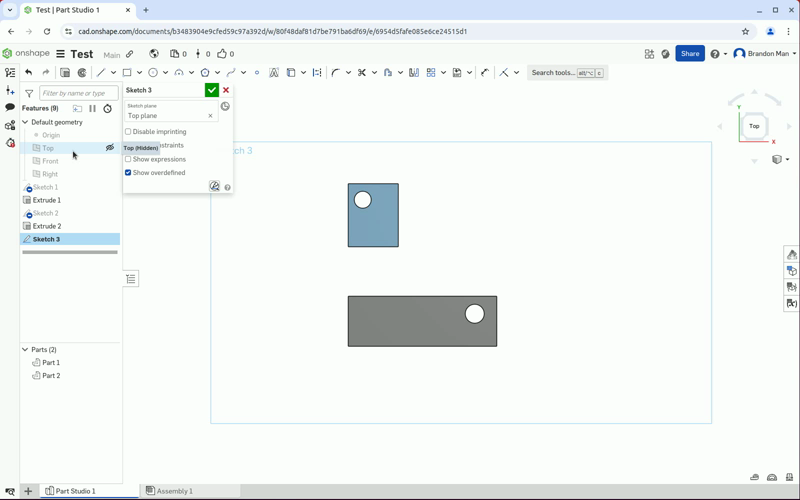
mouse_move(73, 352)
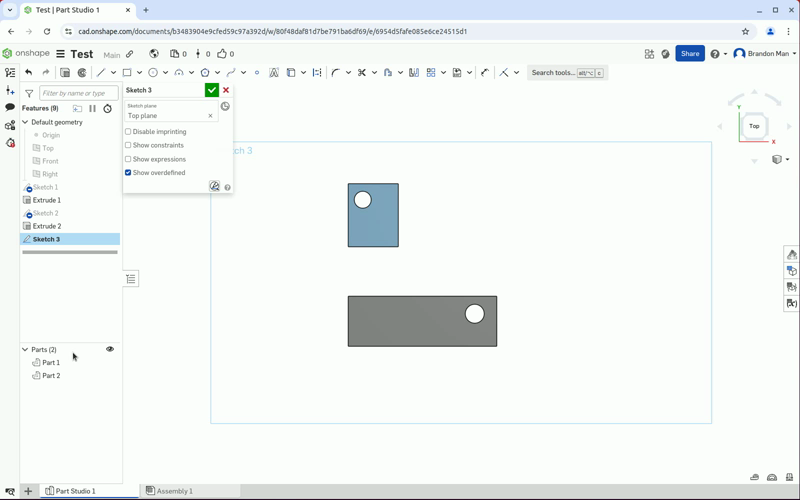
key(y)
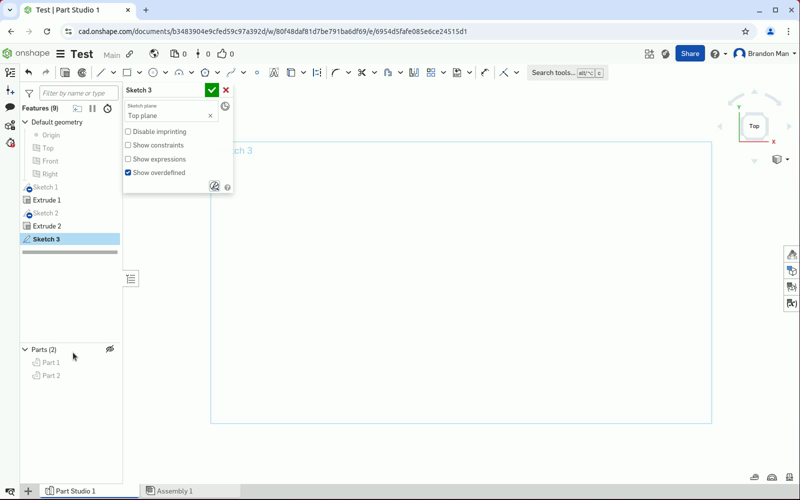
key(l)
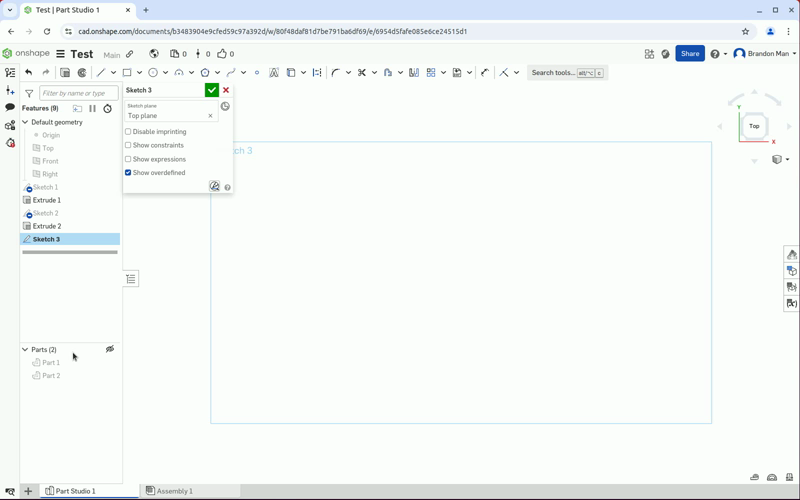
key_down(shift)
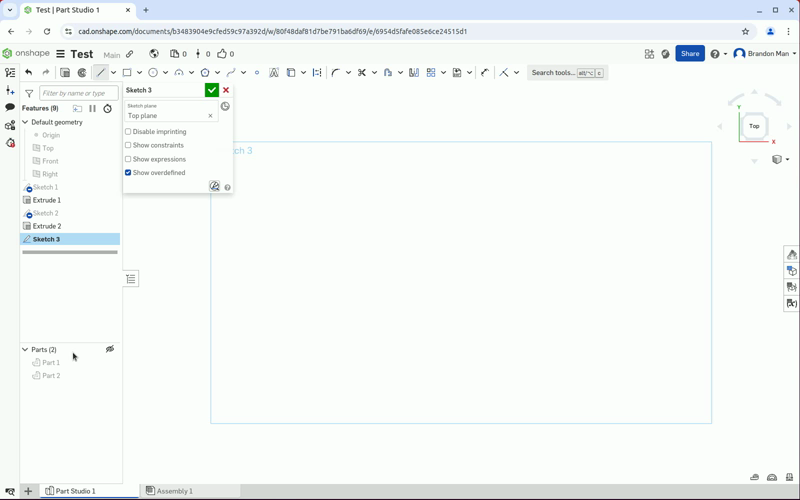
mouse_move(348, 295)
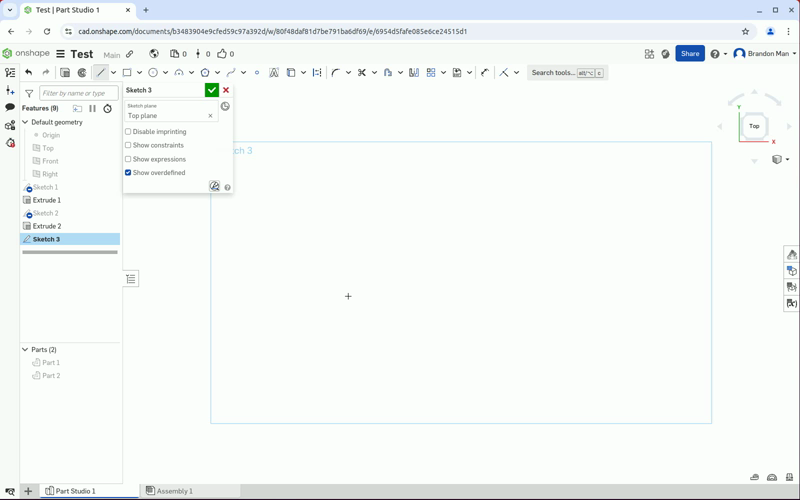
click(348, 295)
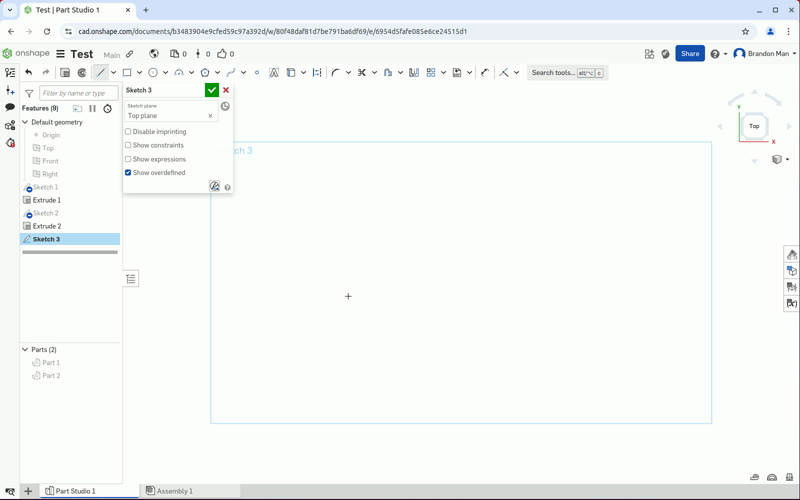
key_up(shift)
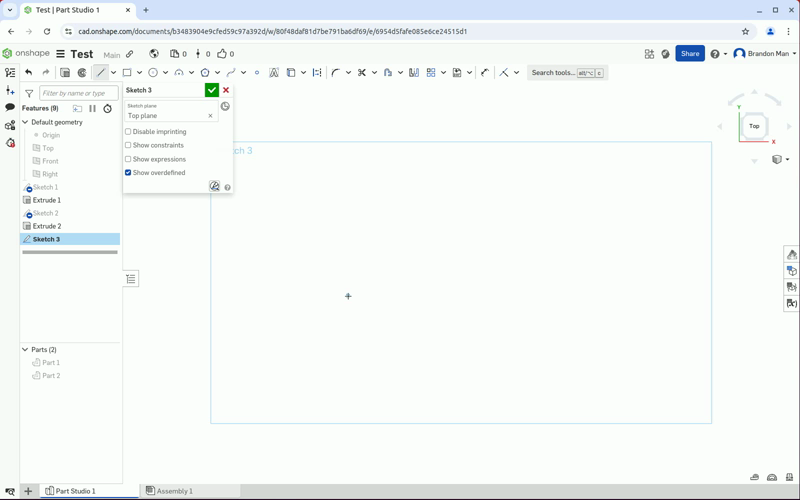
key_down(shift)
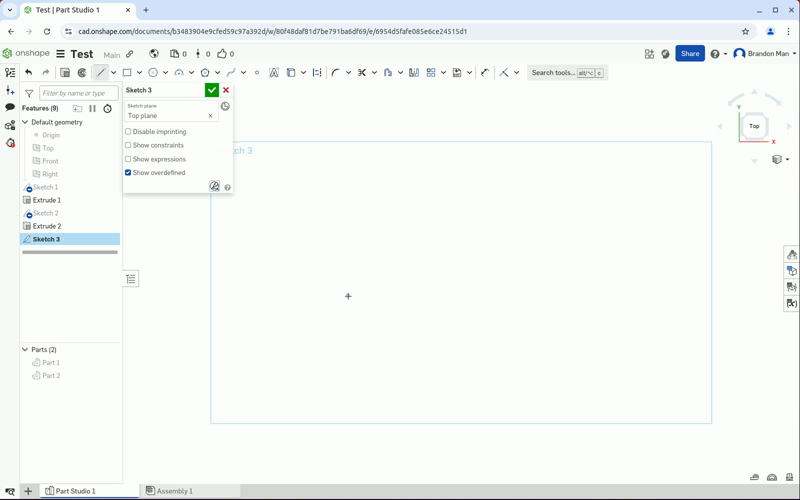
mouse_move(447, 295)
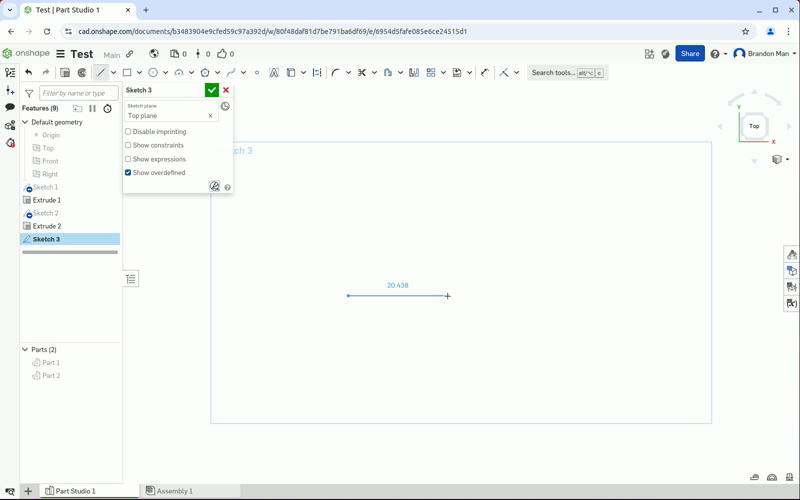
click(447, 295)
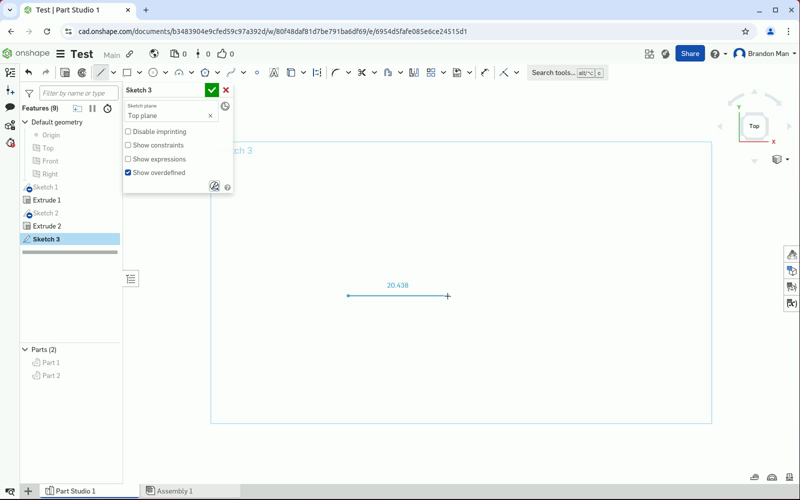
key_up(shift)
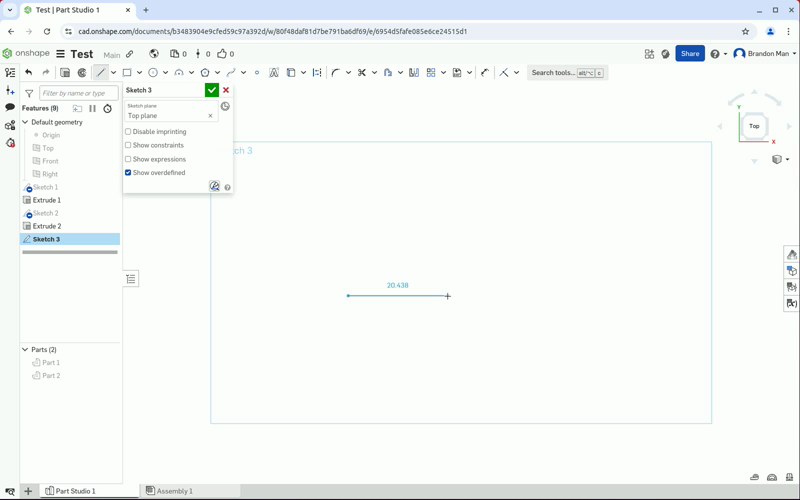
key_down(shift)
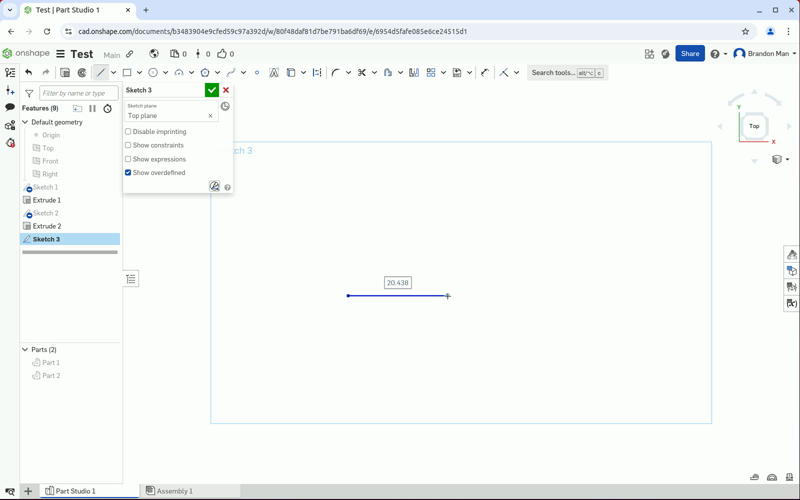
mouse_move(477, 295)
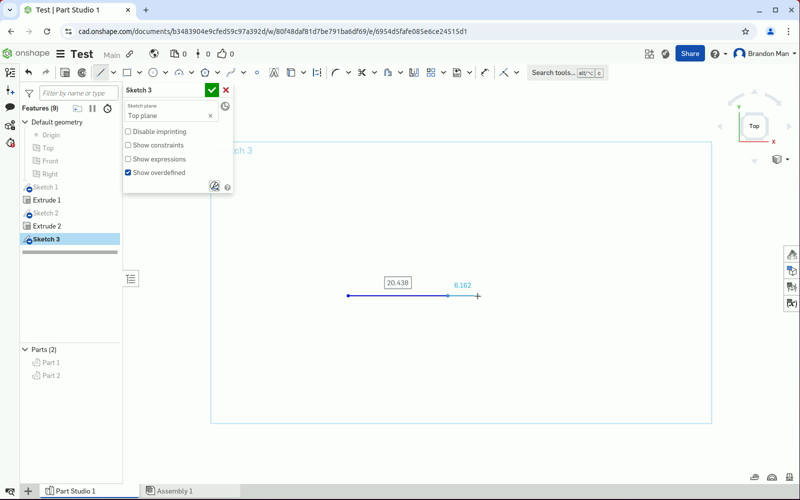
mouse_move(447, 245)
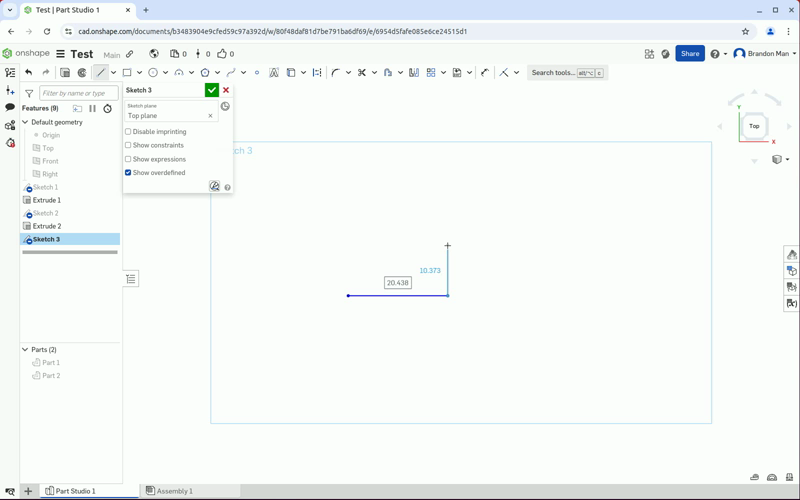
click(447, 245)
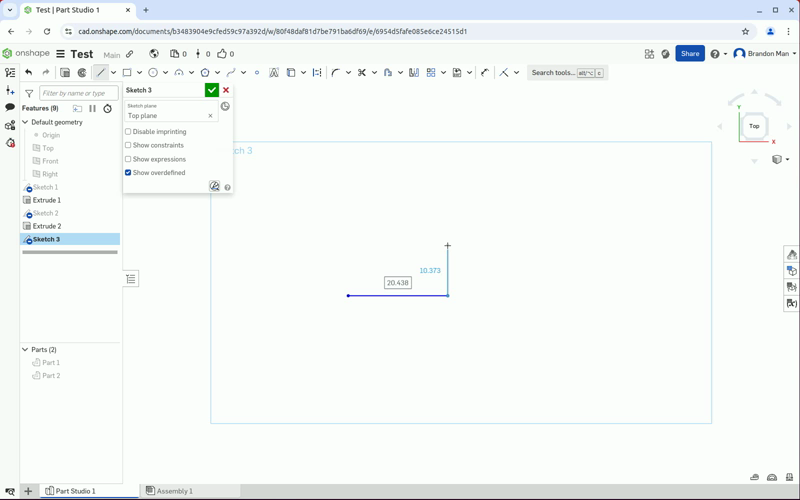
key_up(shift)
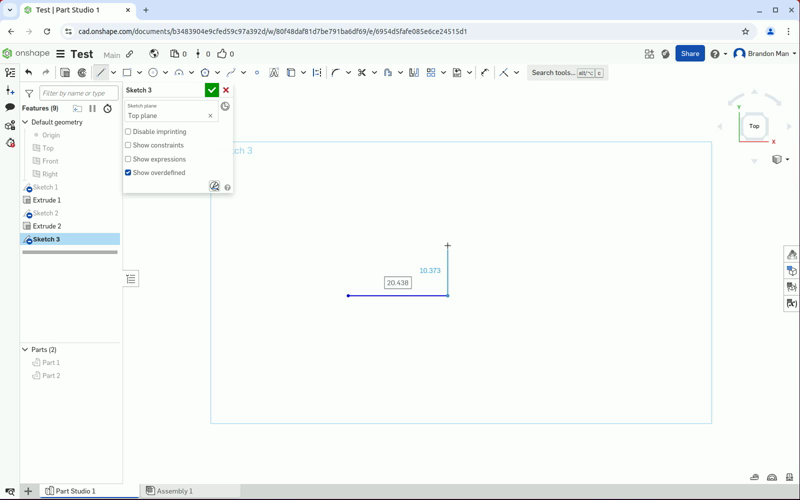
key_down(shift)
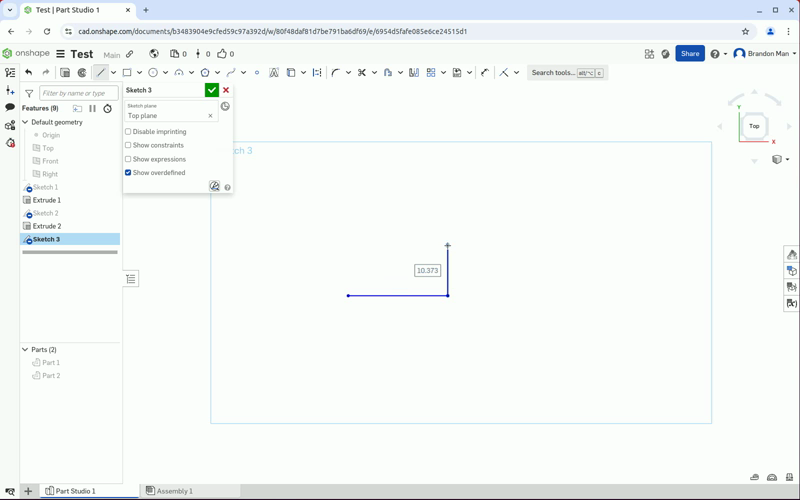
mouse_move(477, 245)
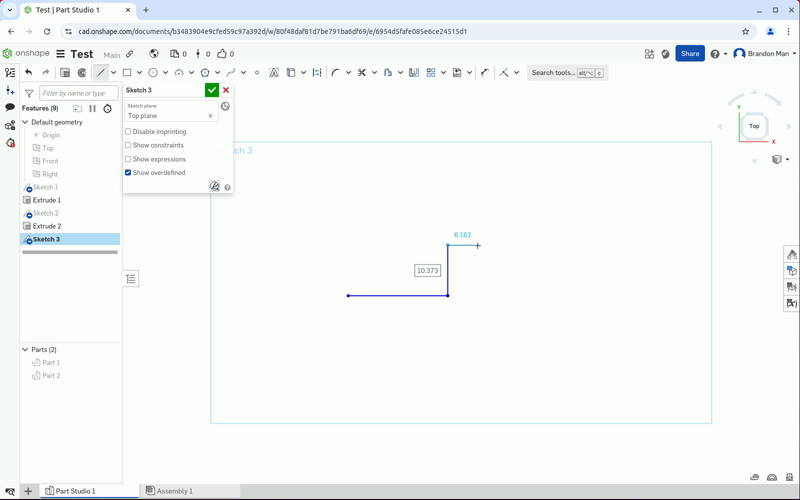
mouse_move(398, 245)
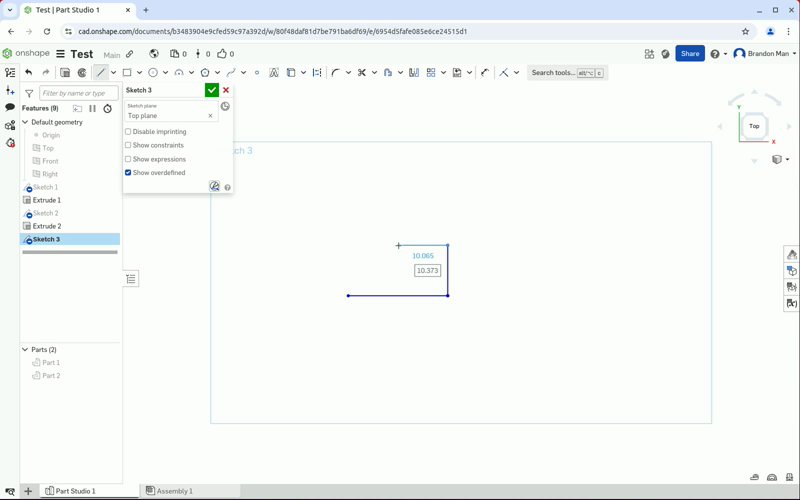
click(398, 245)
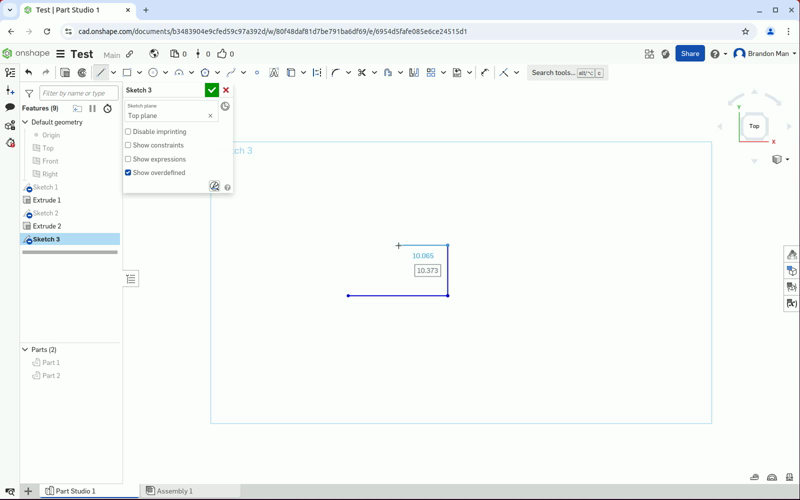
key_up(shift)
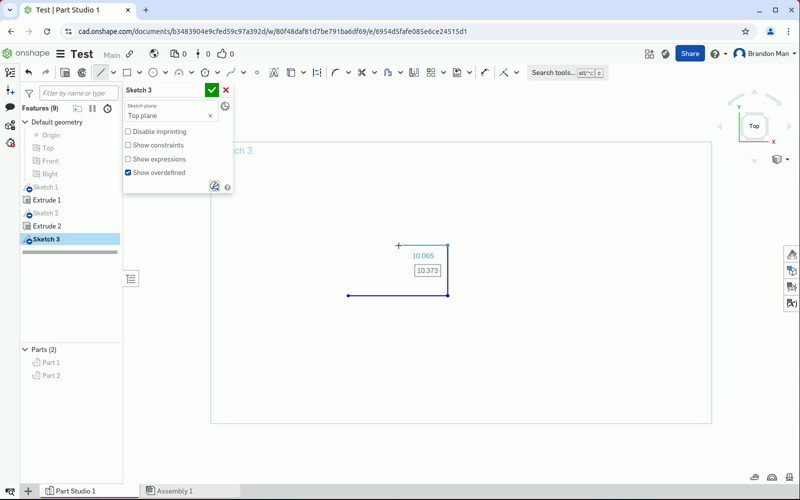
key_down(shift)
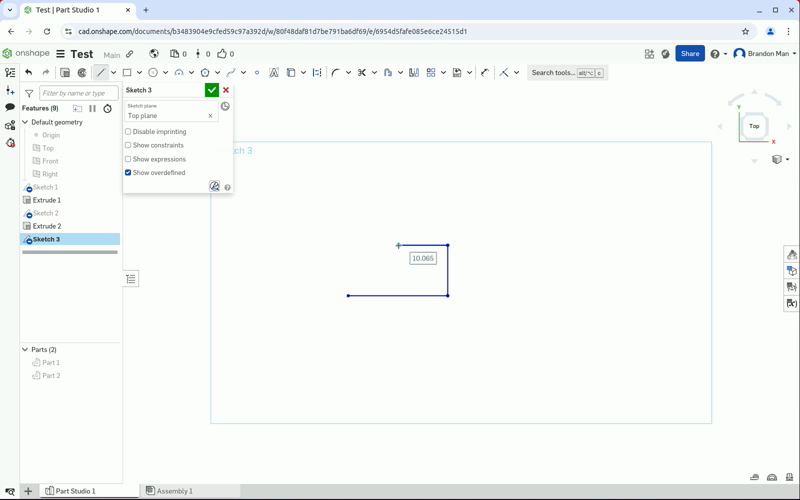
mouse_move(428, 245)
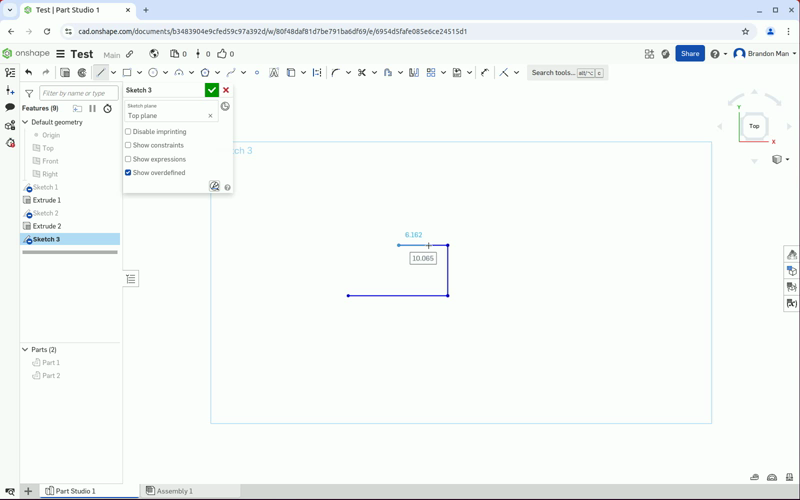
mouse_move(348, 245)
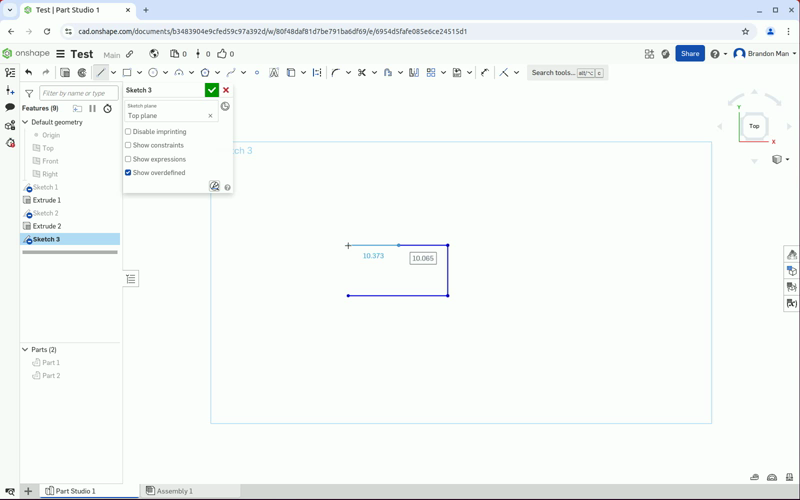
click(348, 245)
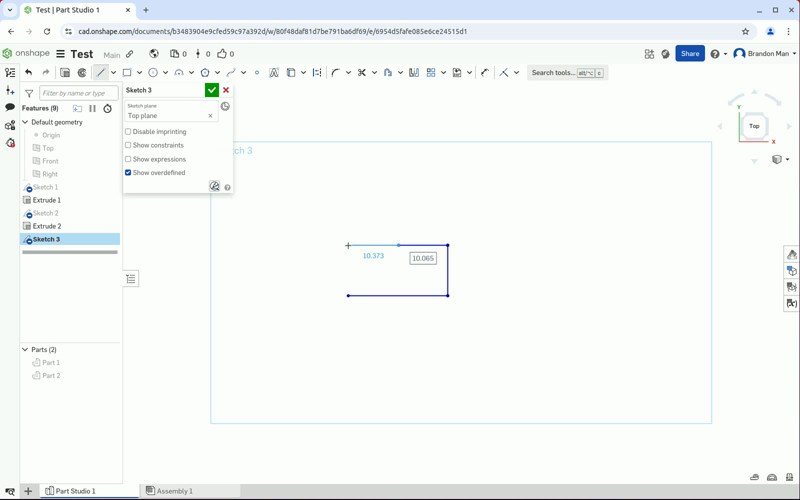
key_up(shift)
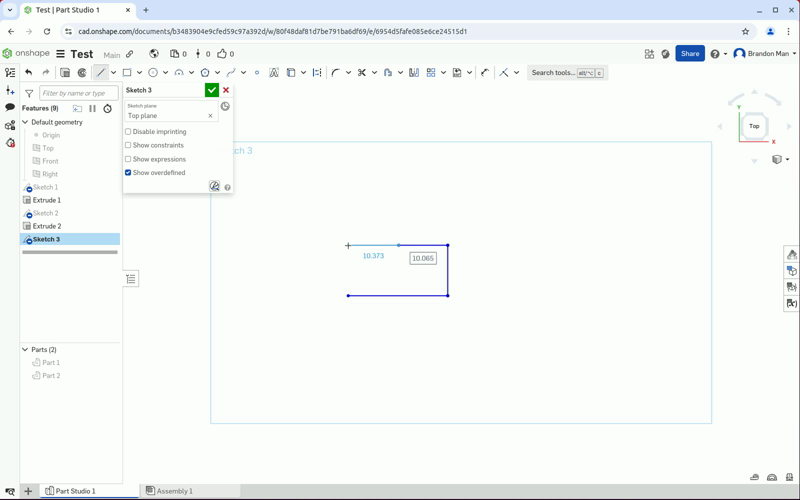
mouse_move(378, 245)
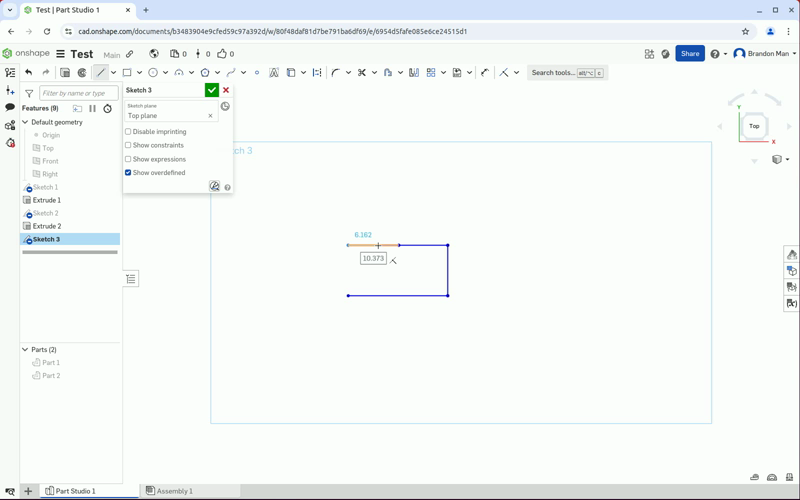
key_down(shift)
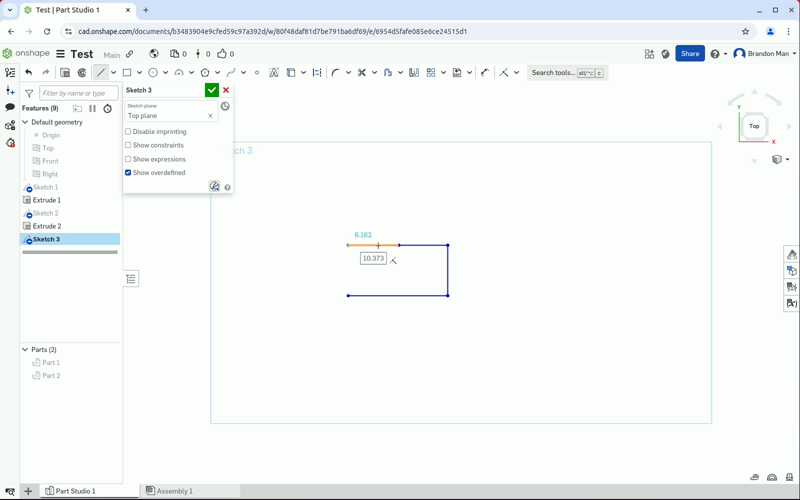
mouse_move(348, 295)
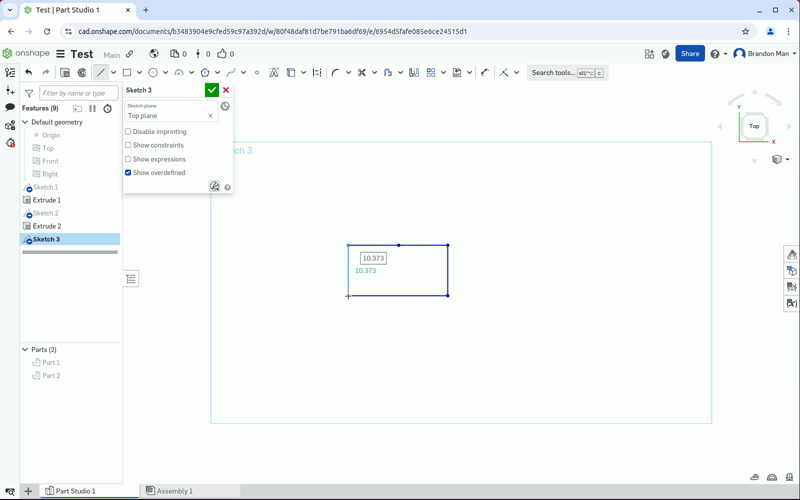
key_up(shift)
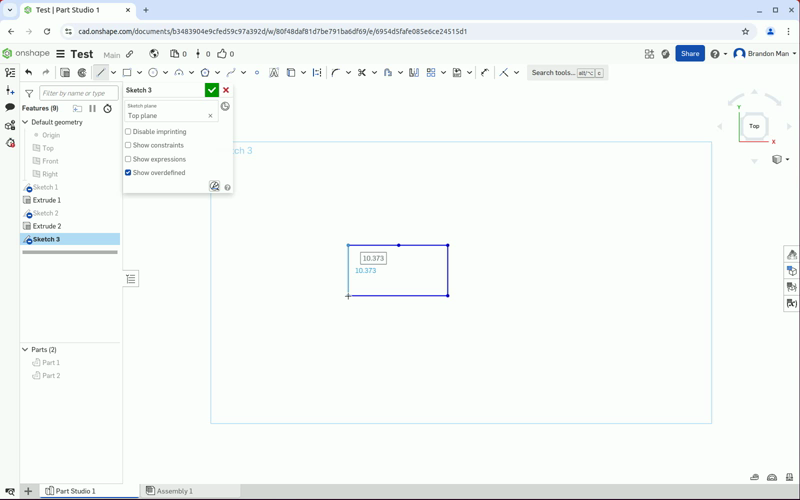
click(348, 295)
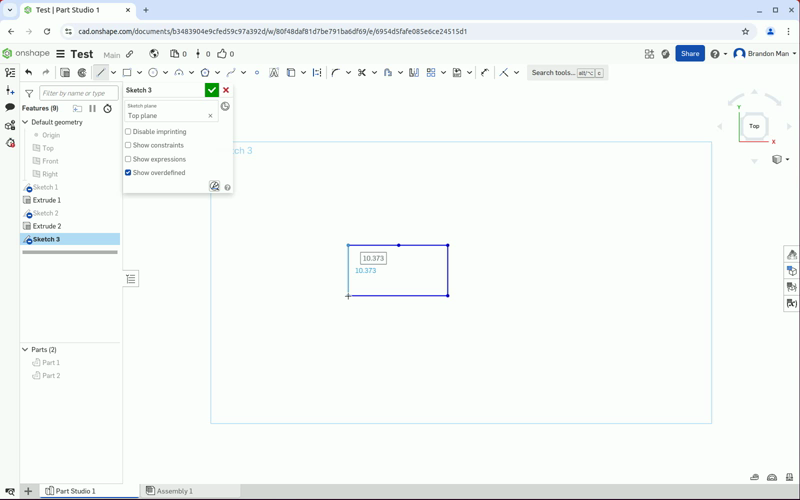
key(esc)
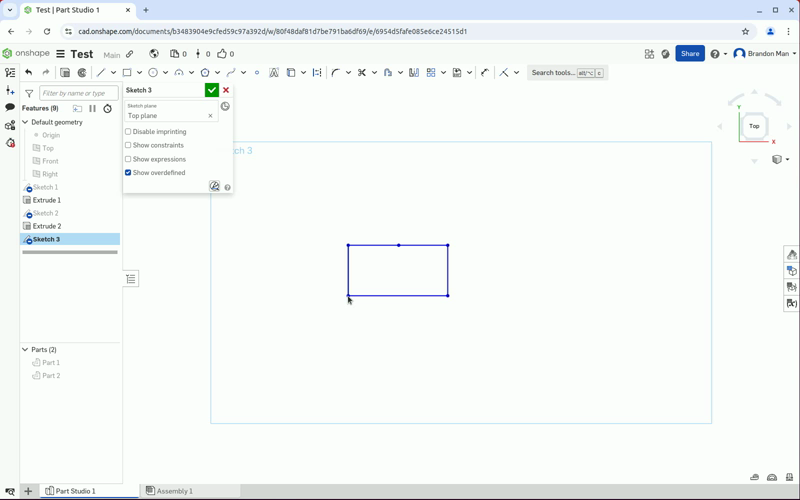
mouse_move(437, 285)
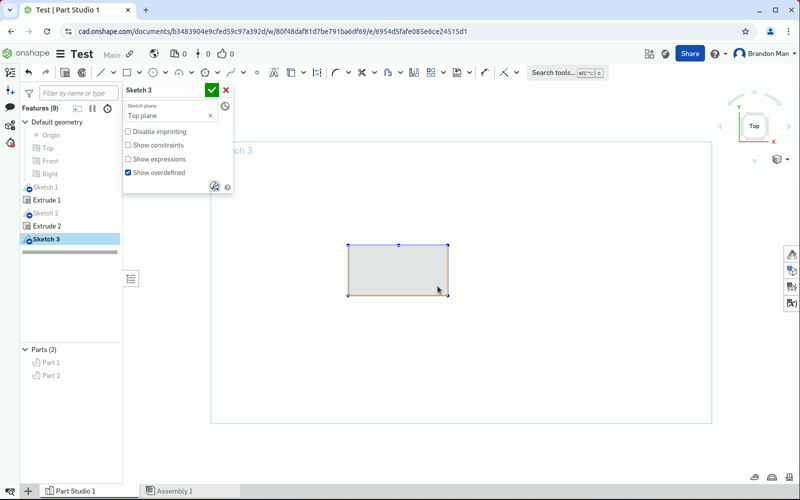
click(437, 285)
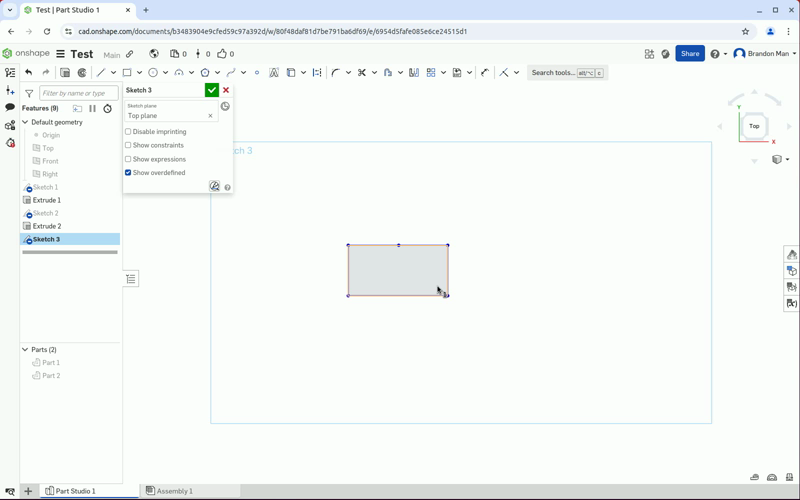
mouse_move(73, 352)
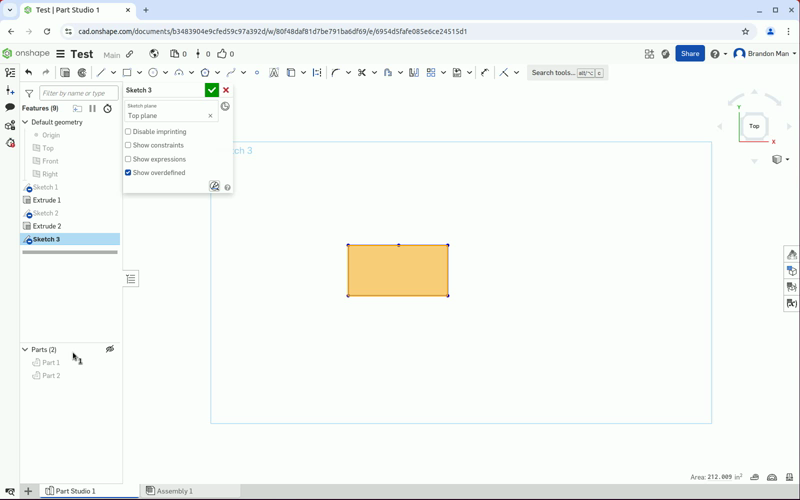
key(shift+y)
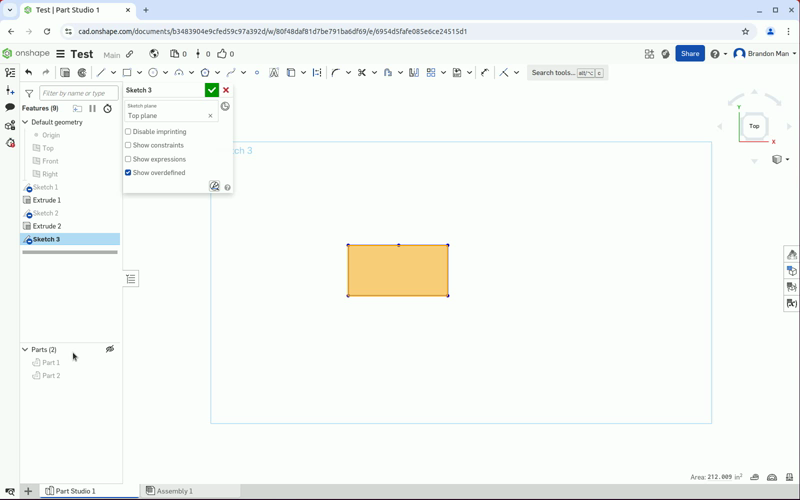
key(shift+e)
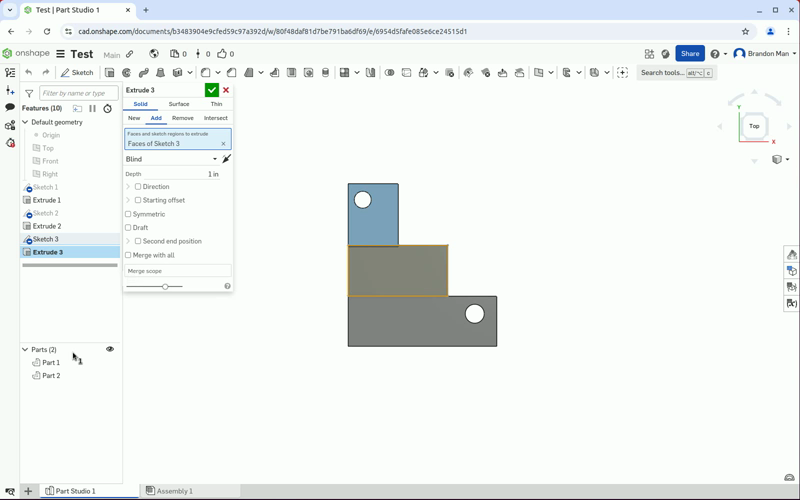
mouse_move(143, 106)
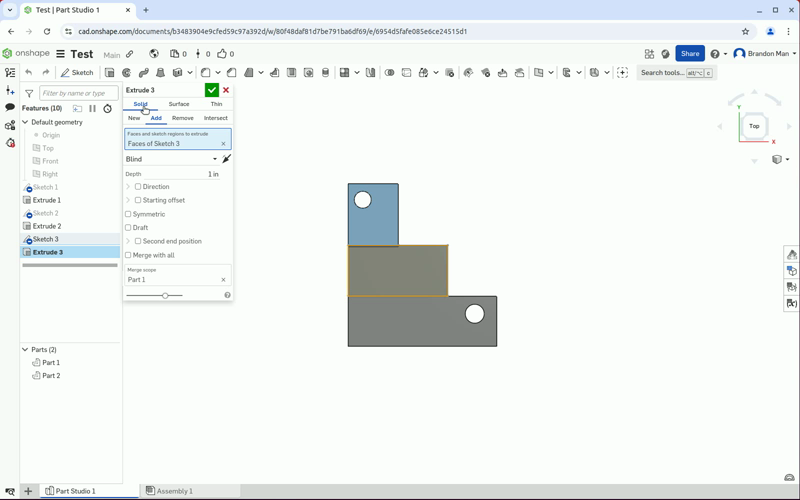
click(143, 106)
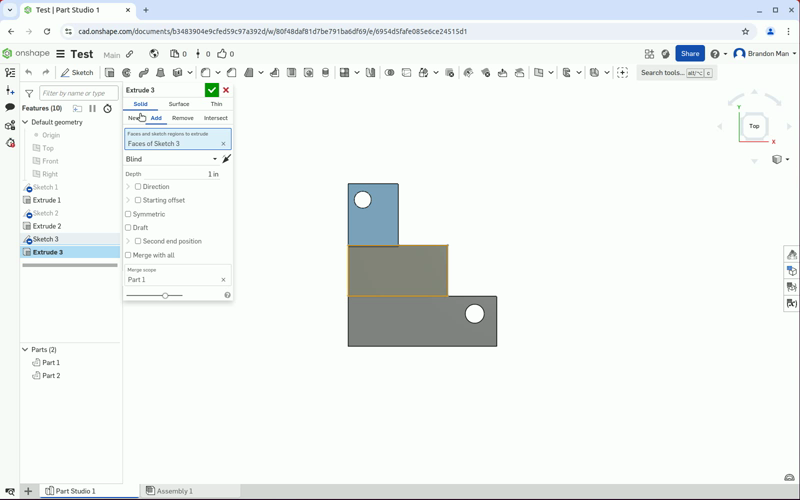
mouse_move(137, 120)
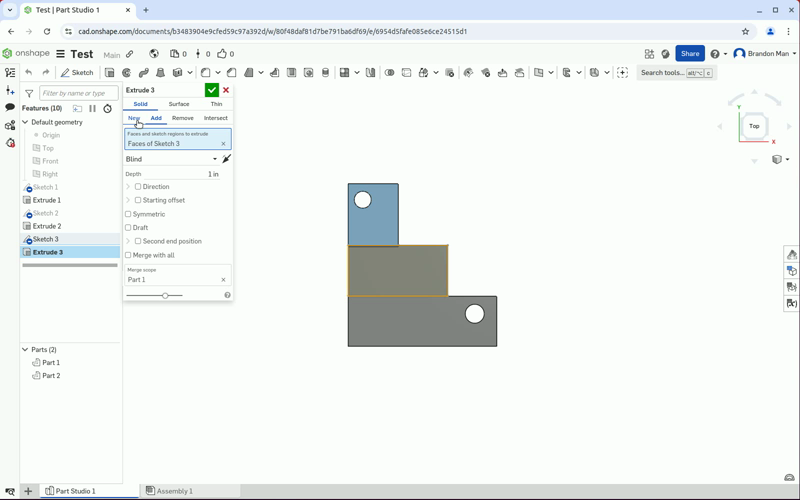
click(137, 120)
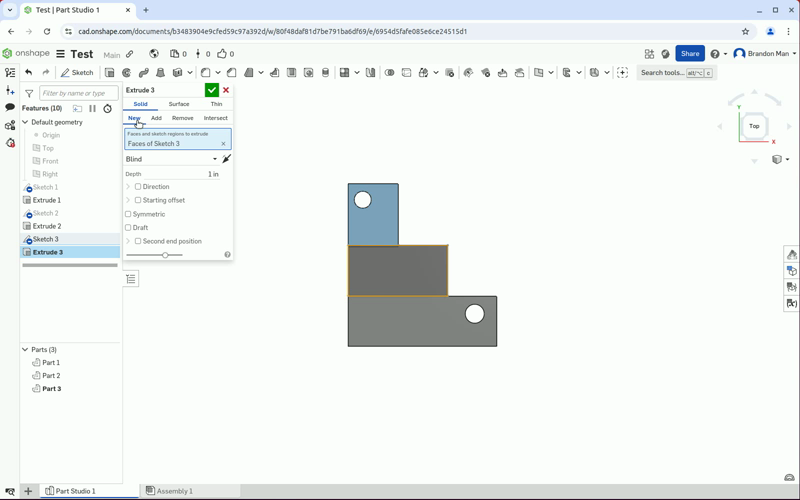
key(tab, 4)
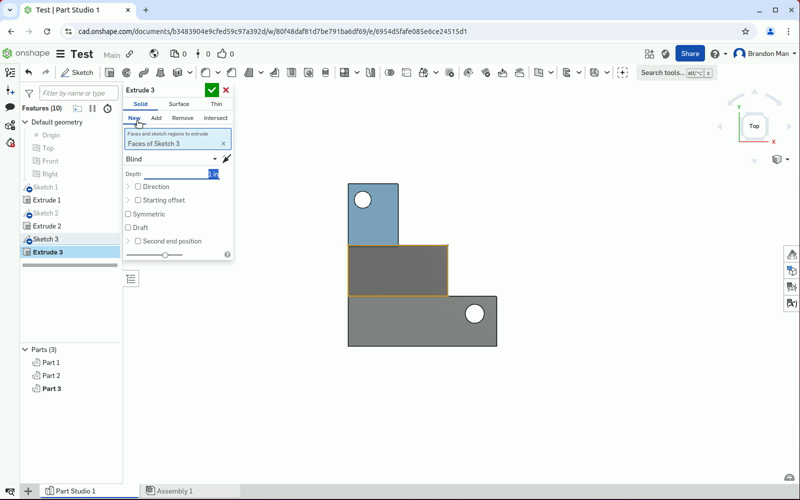
text(5.055)
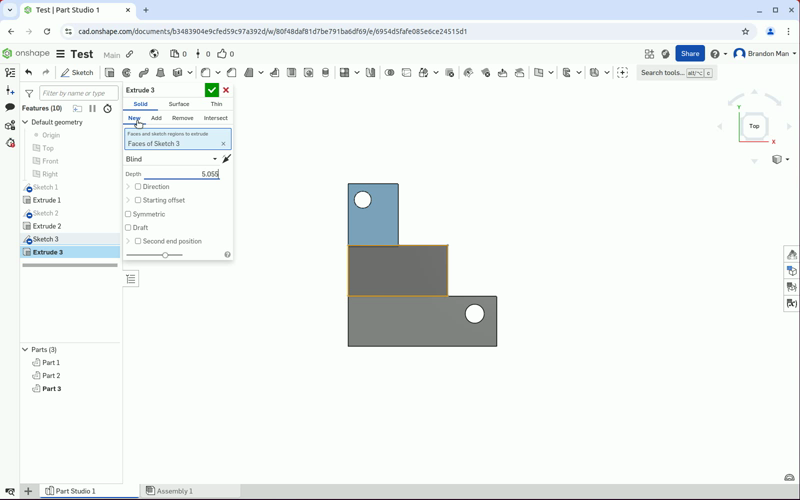
key(enter)
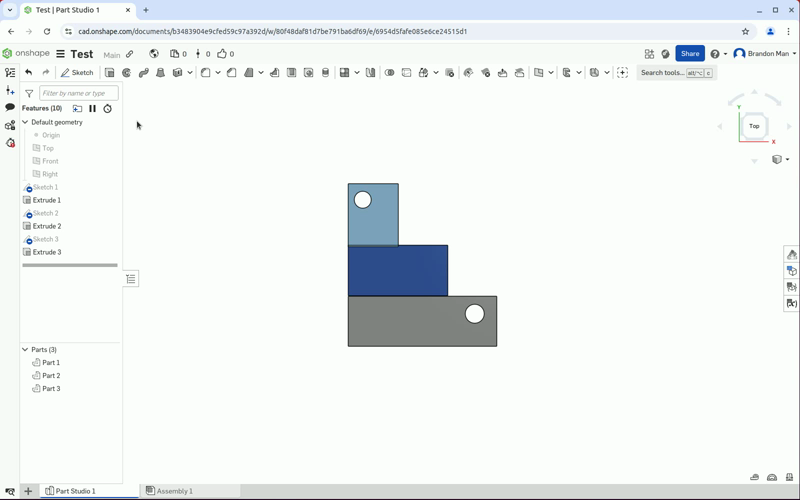
key(shift+h)
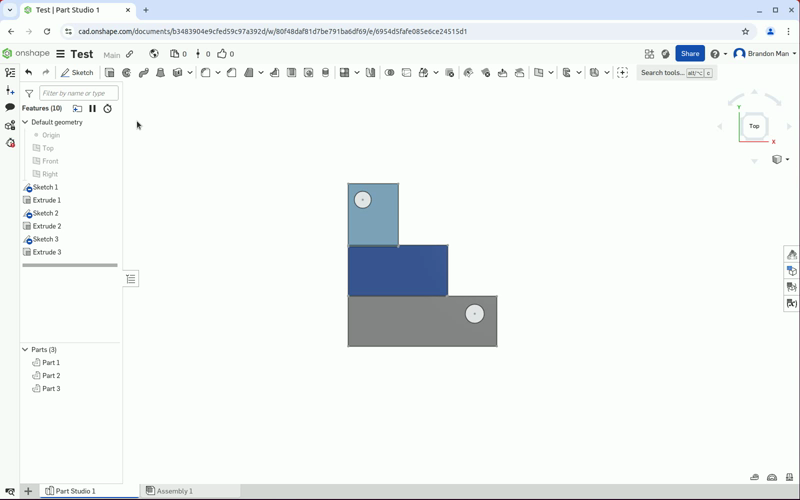
key(shift+h)
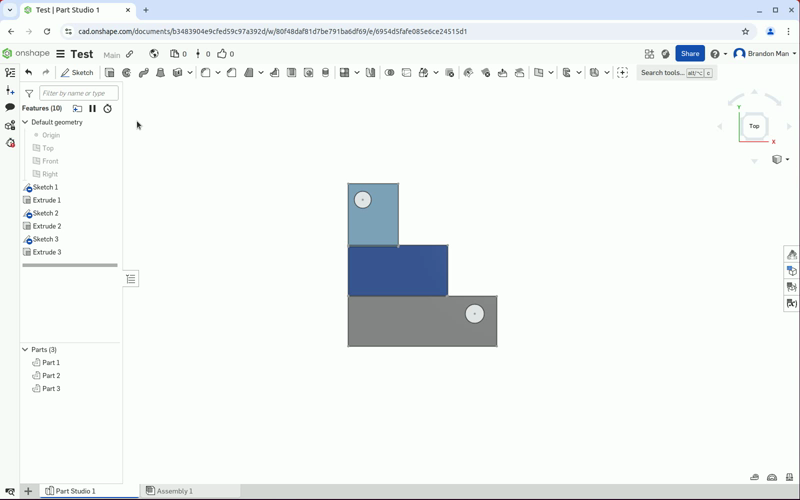
key(shift+7)
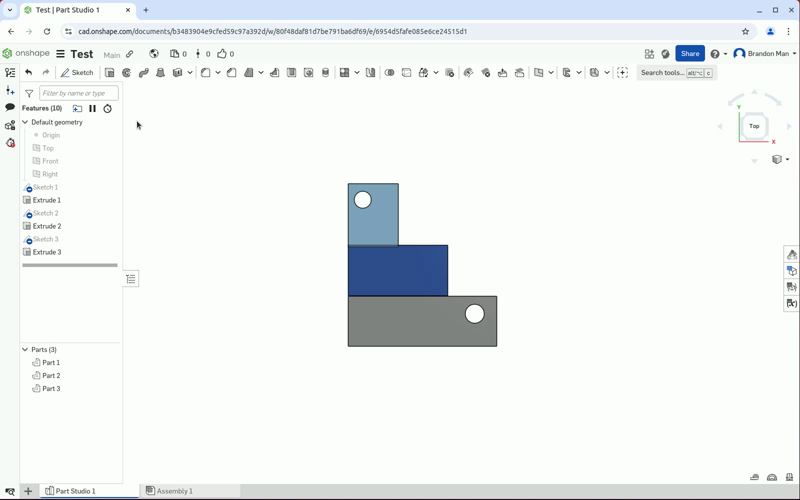
key(up, 3)
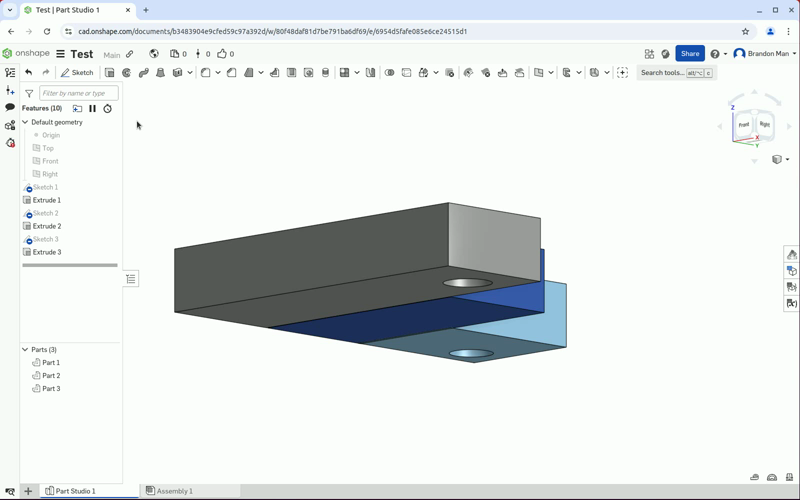
key(left, 3)
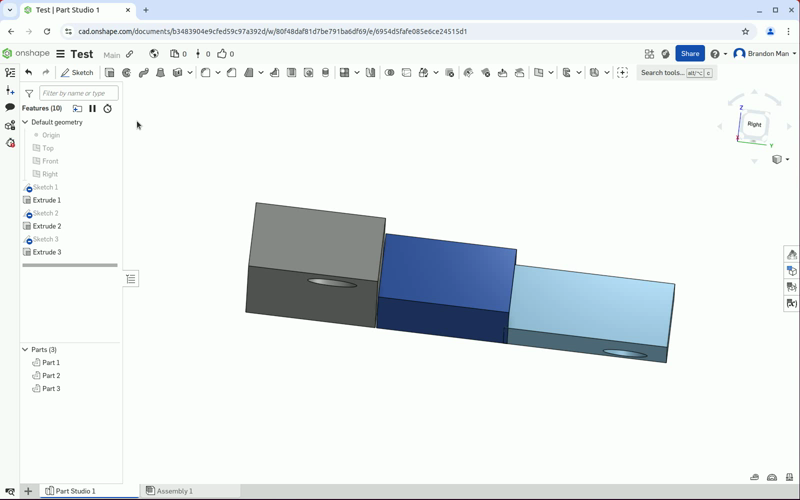
key(right, 3)
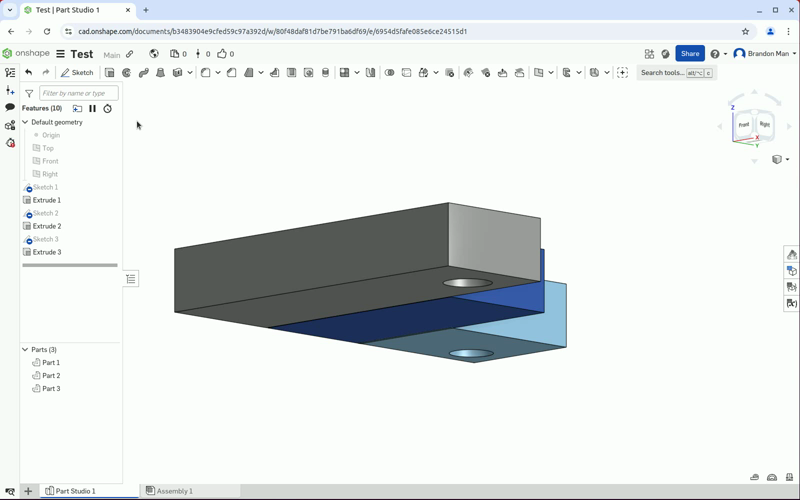
key(down, 3)
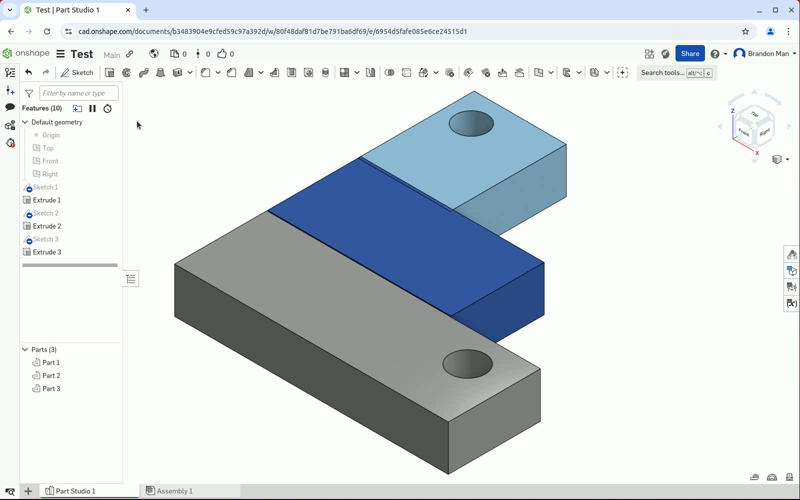
mouse_move(73, 189)
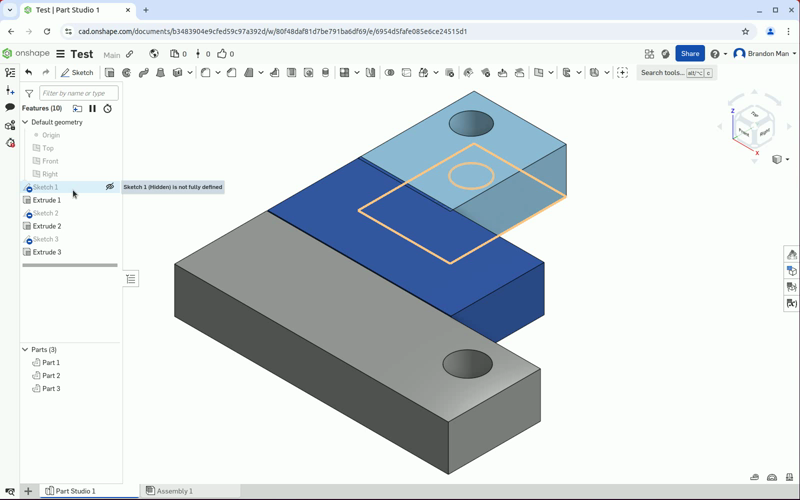
click(73, 189)